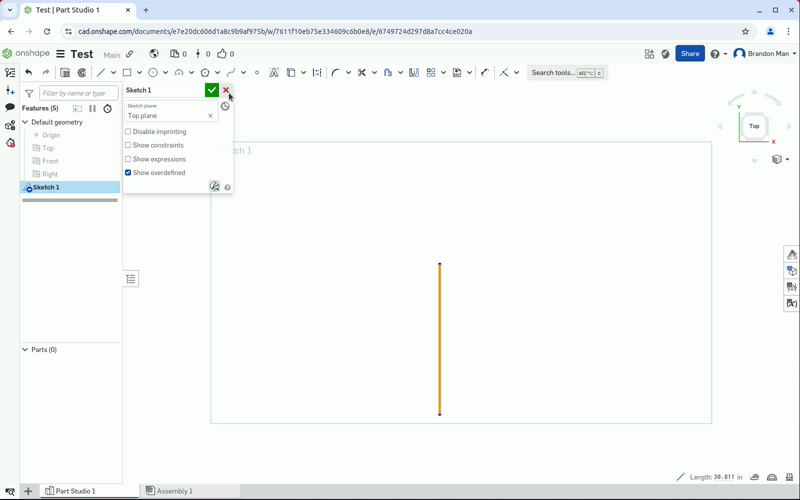
key(shift+h)
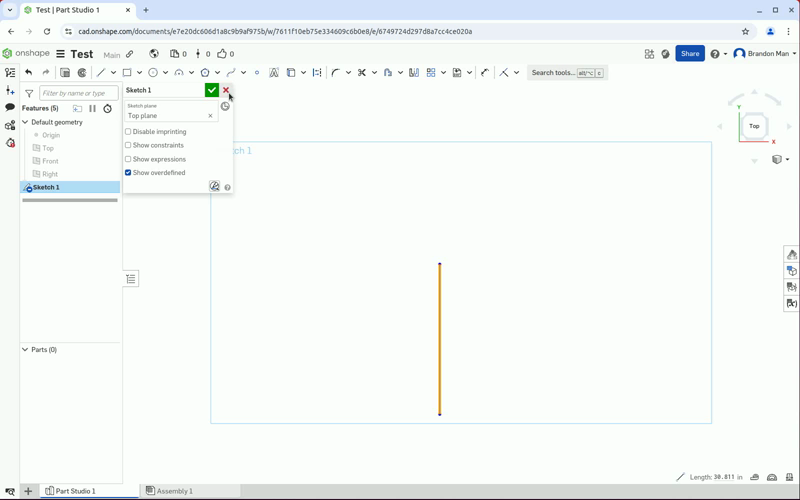
key(shift+s)
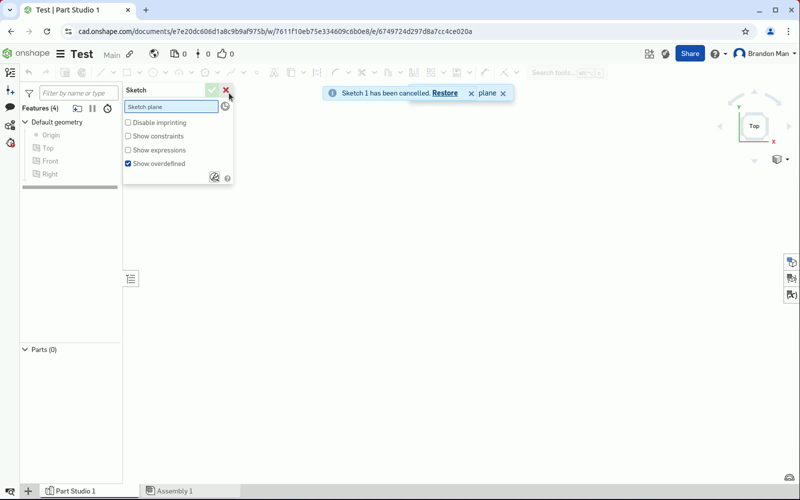
mouse_move(73, 150)
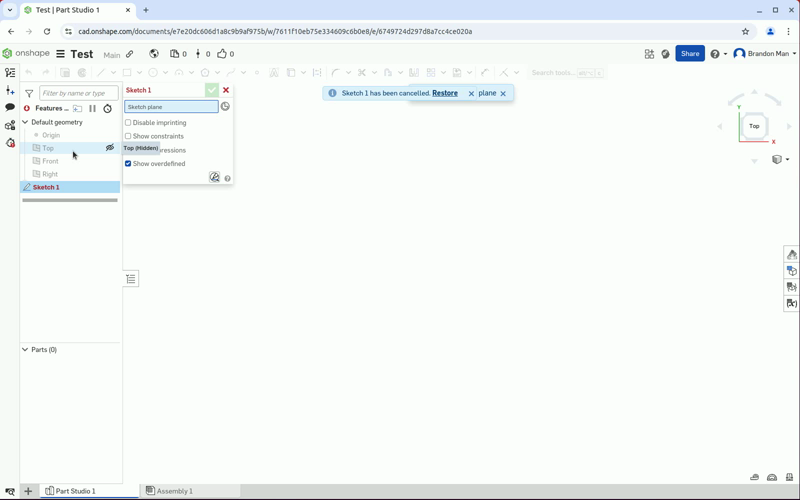
click(73, 150)
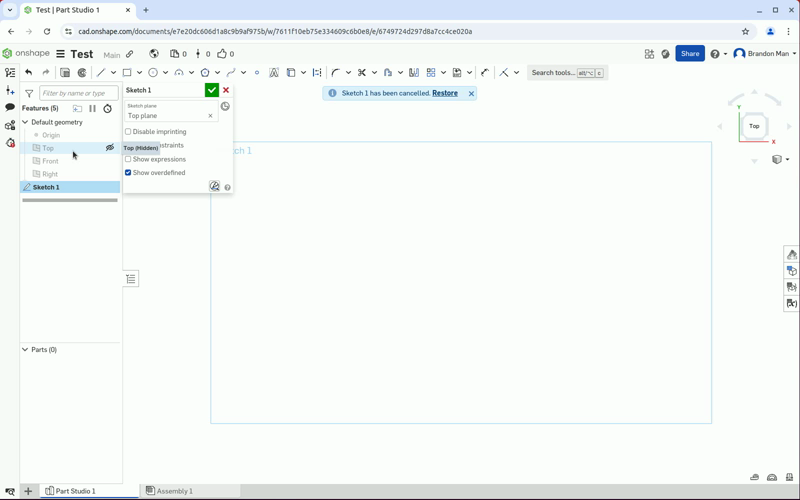
mouse_move(73, 352)
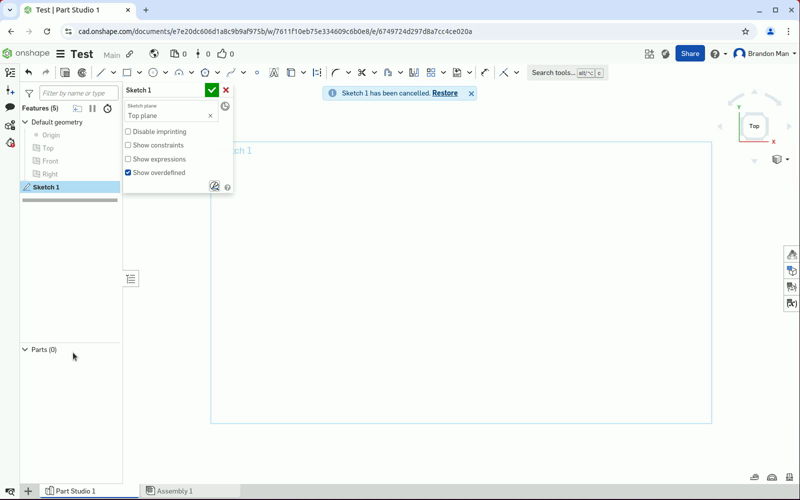
key(y)
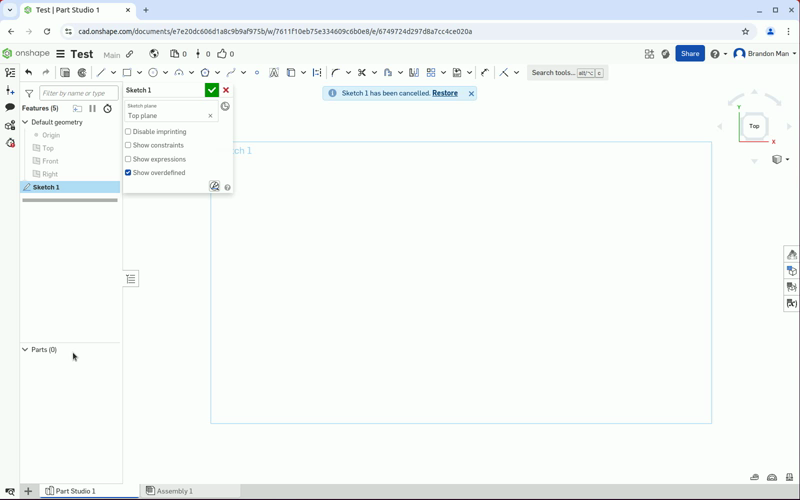
key(l)
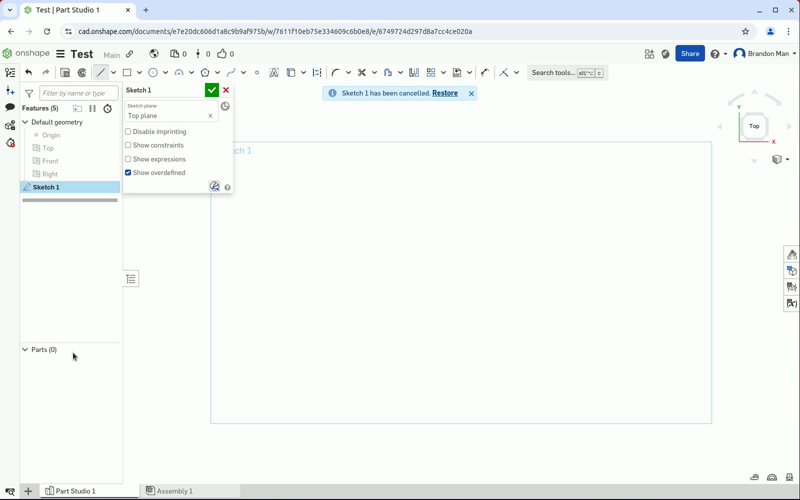
key_down(shift)
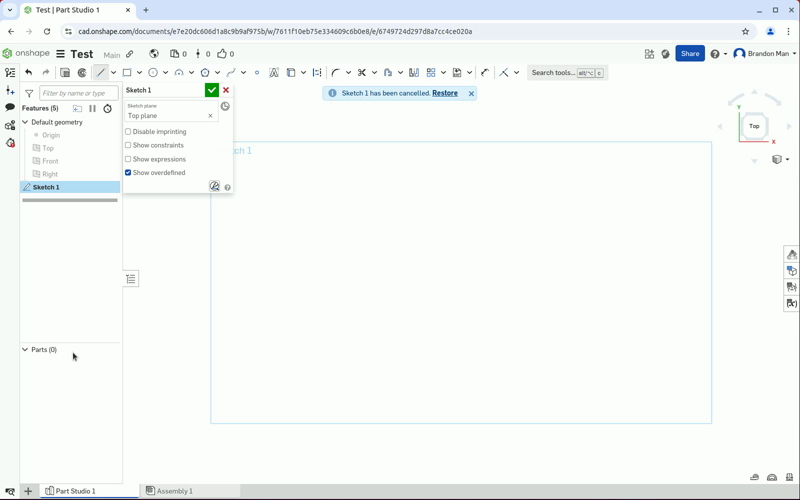
mouse_move(384, 319)
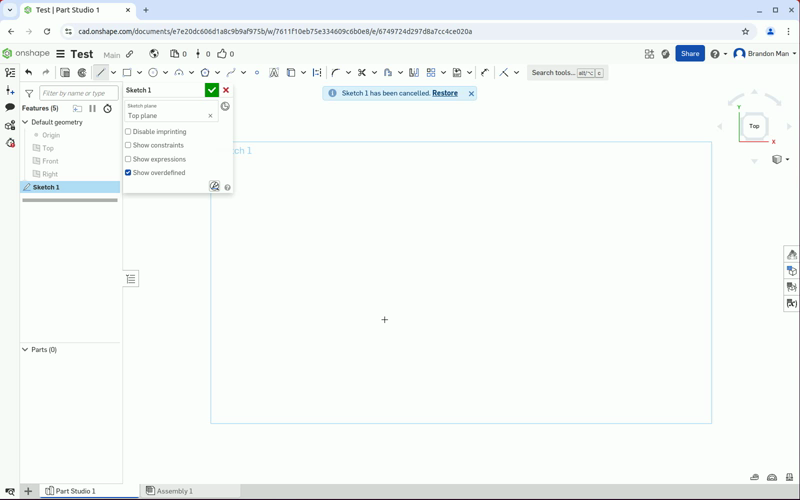
click(384, 319)
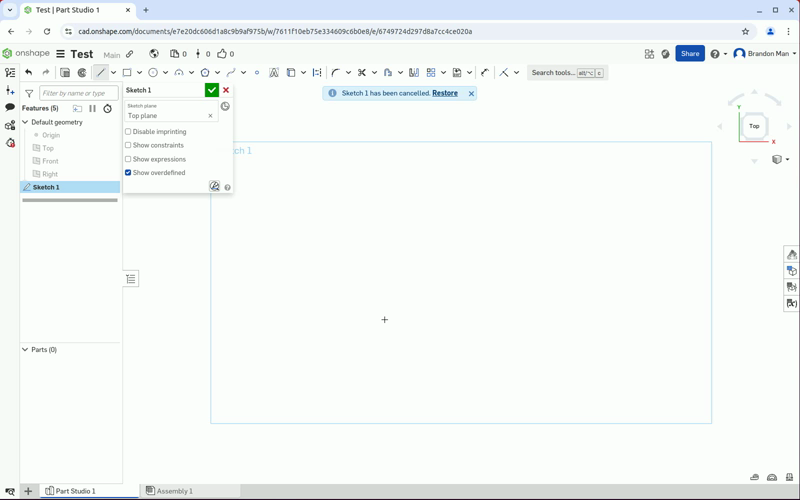
key_up(shift)
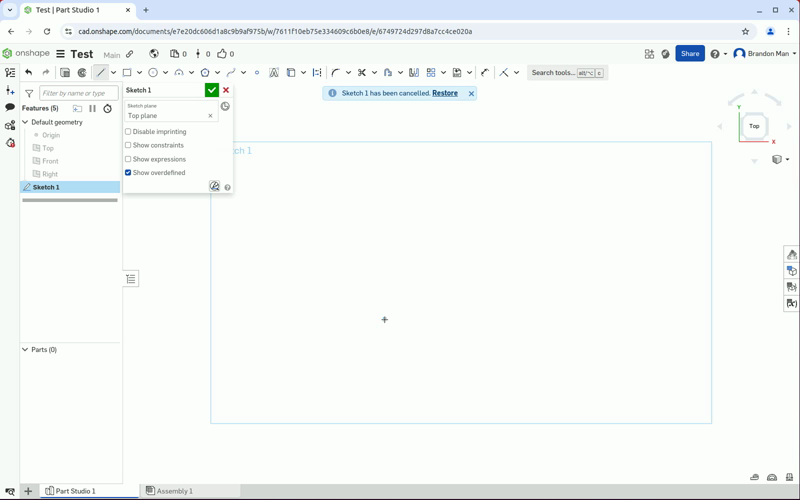
key_down(shift)
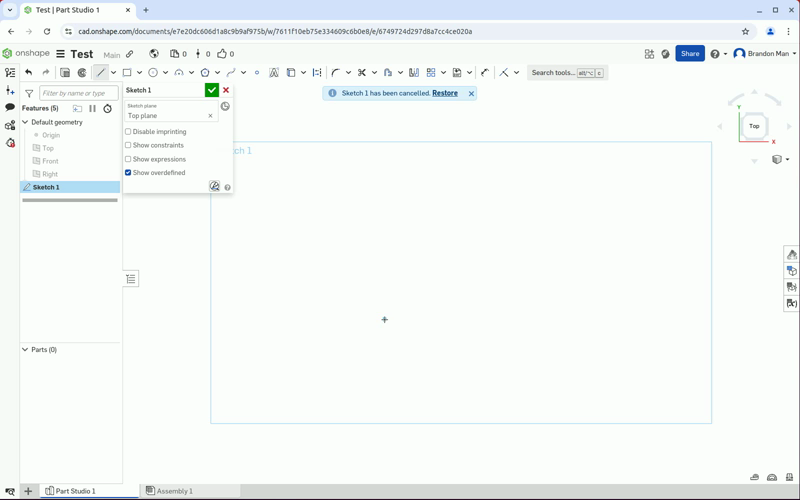
mouse_move(534, 319)
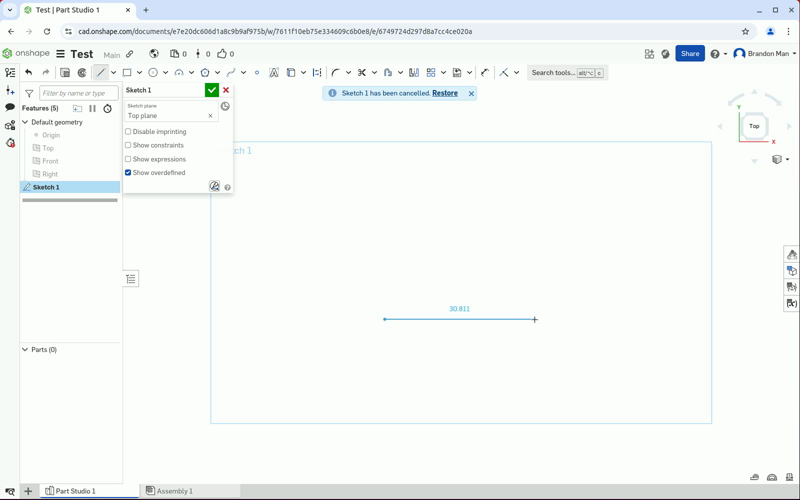
click(534, 319)
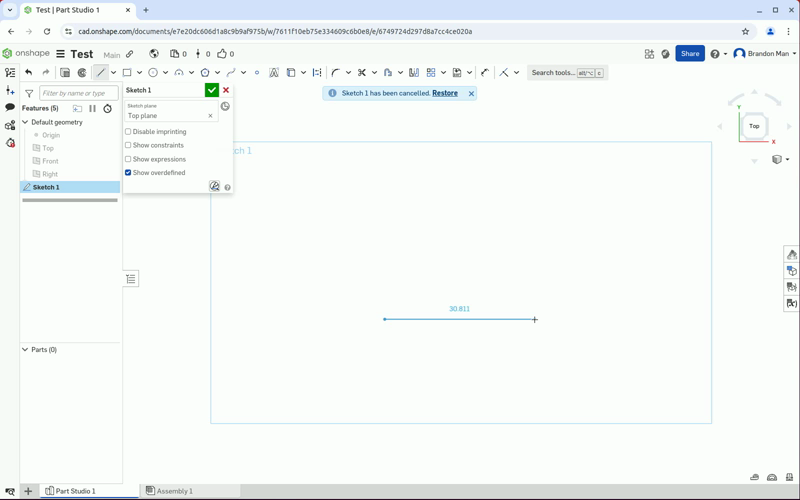
key_up(shift)
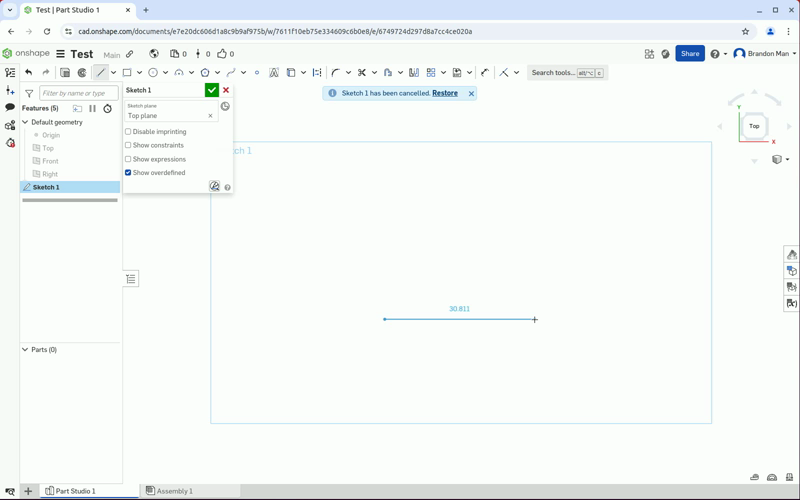
key(esc)
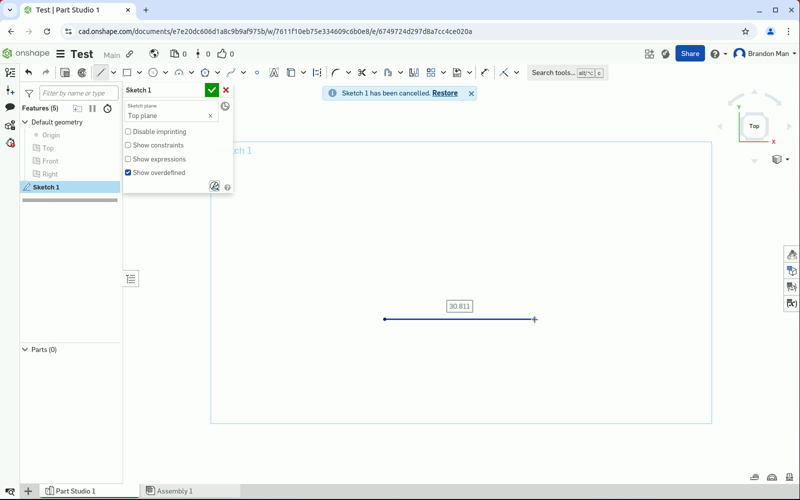
key(a)
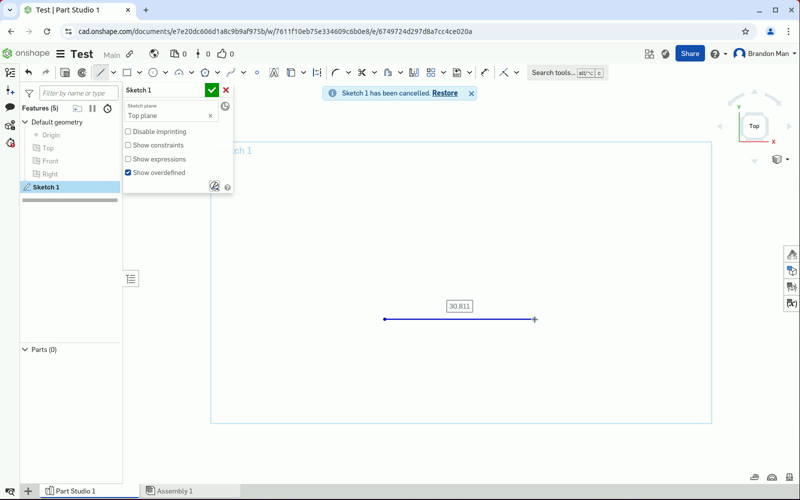
mouse_move(534, 319)
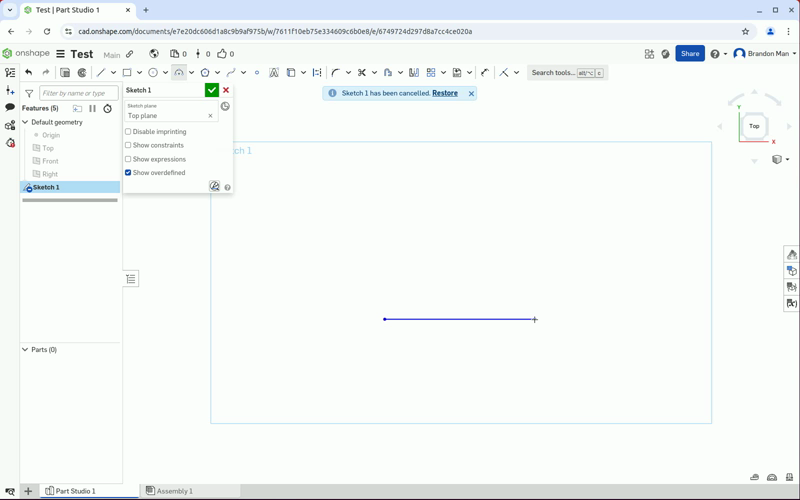
click(534, 319)
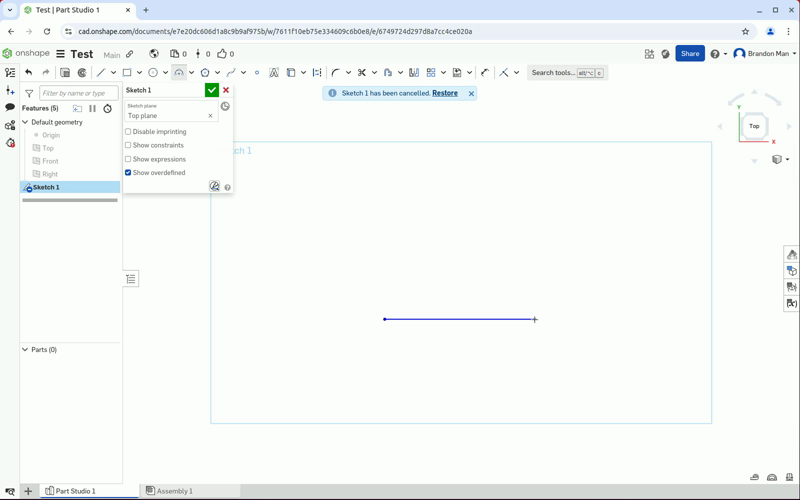
key_down(shift)
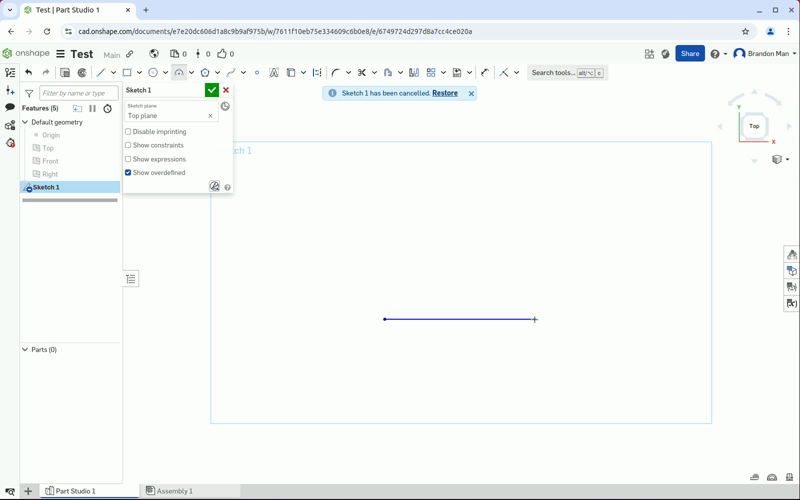
mouse_move(534, 246)
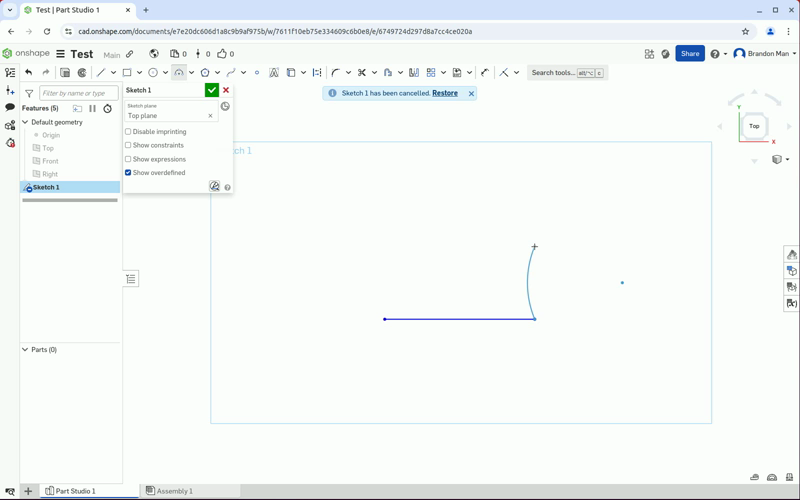
click(534, 246)
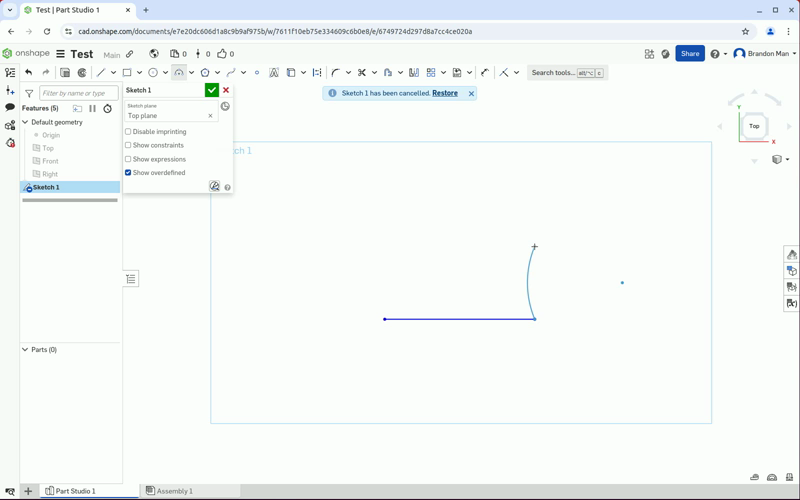
mouse_move(571, 282)
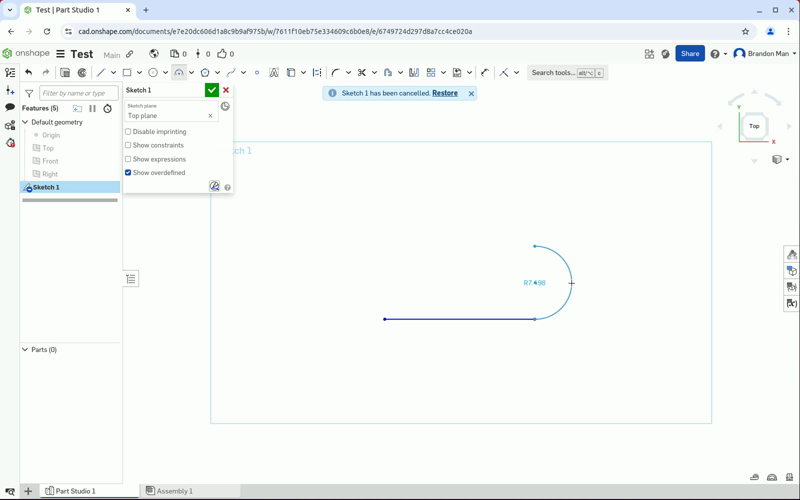
click(571, 282)
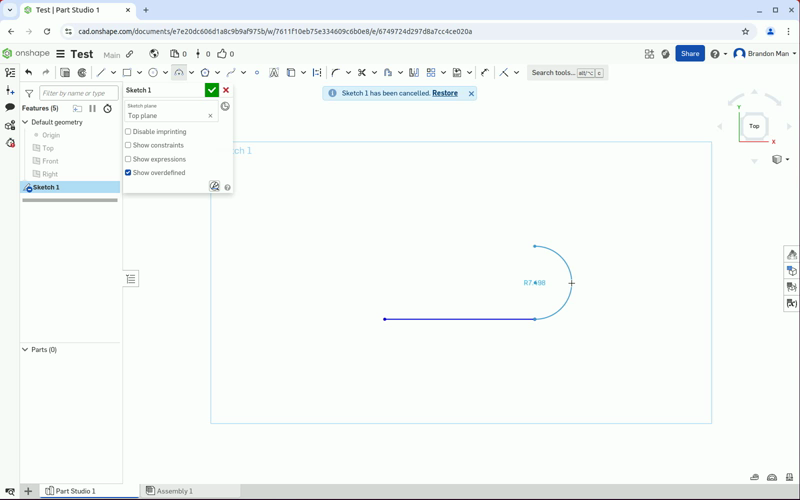
key_up(shift)
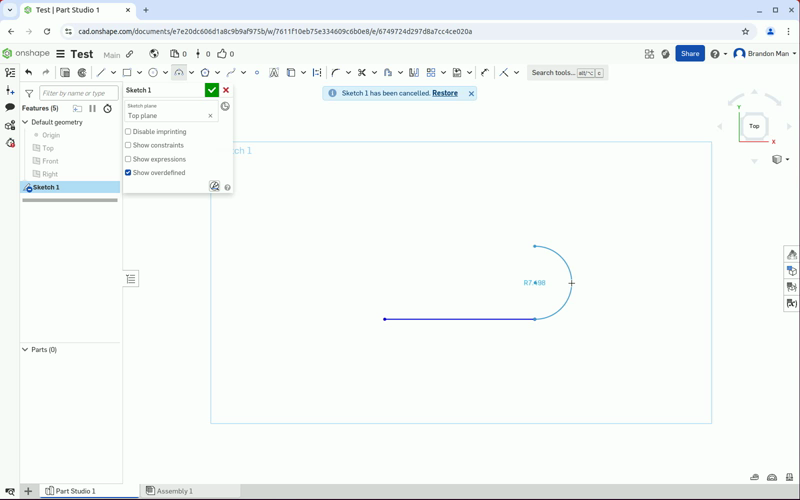
key(esc)
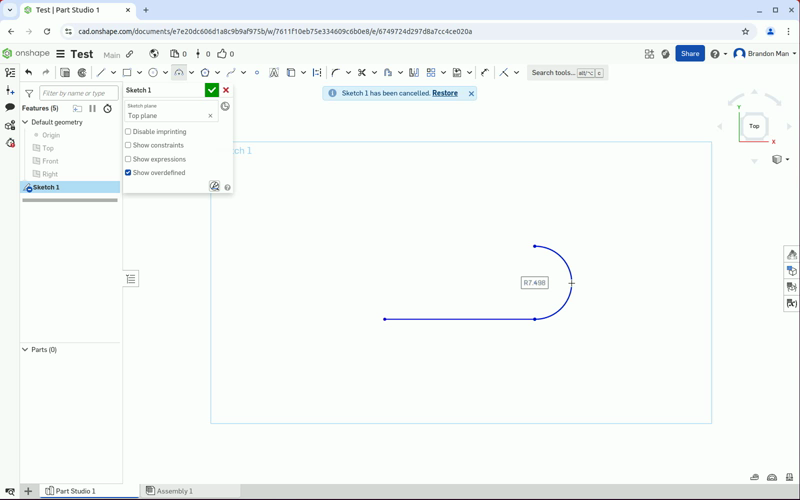
key(l)
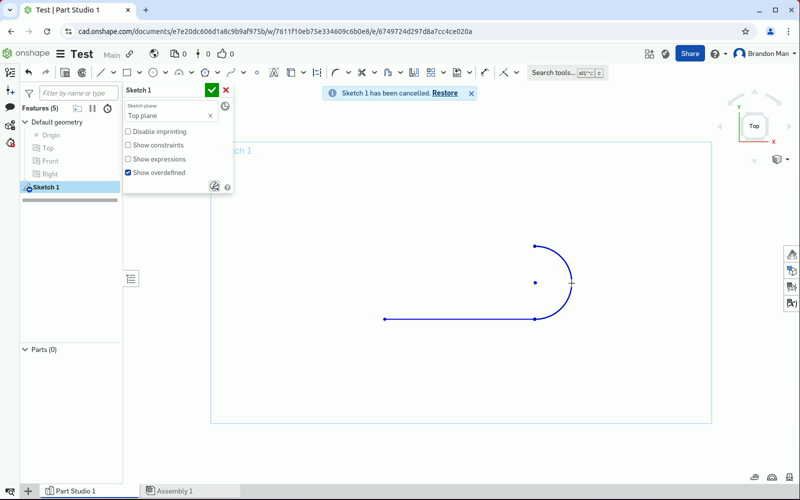
mouse_move(534, 246)
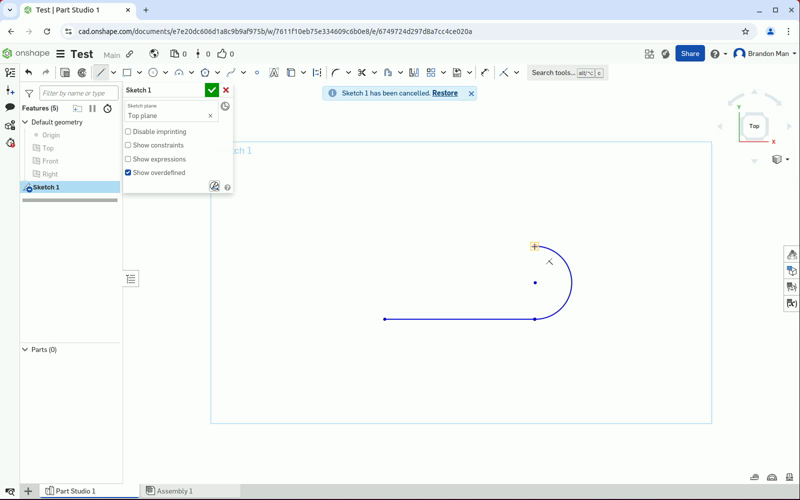
click(534, 246)
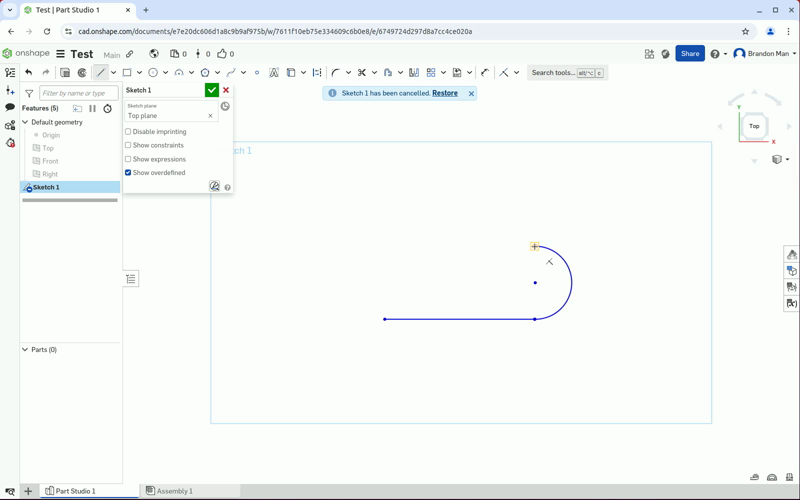
key_down(shift)
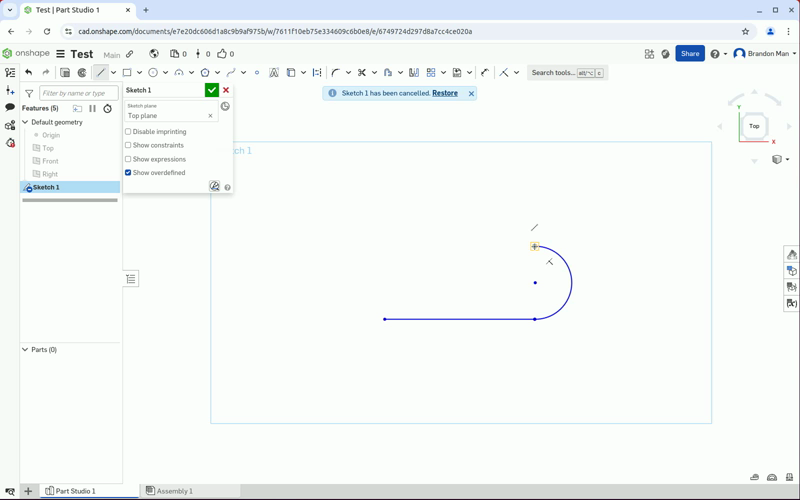
mouse_move(384, 246)
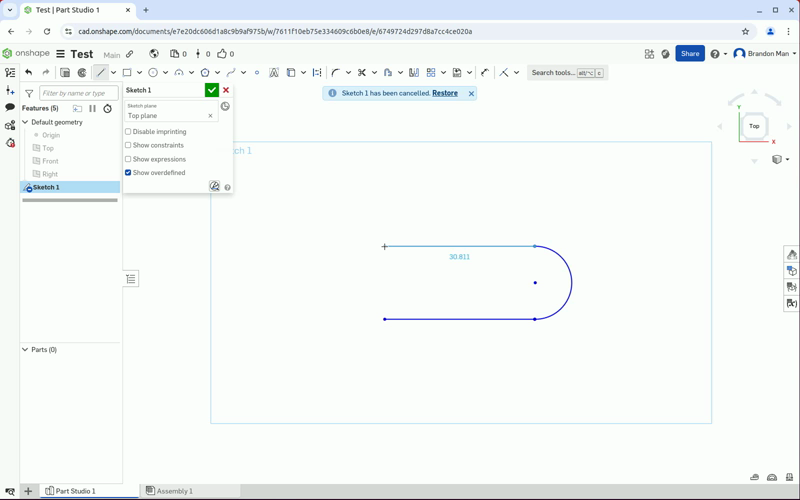
click(384, 246)
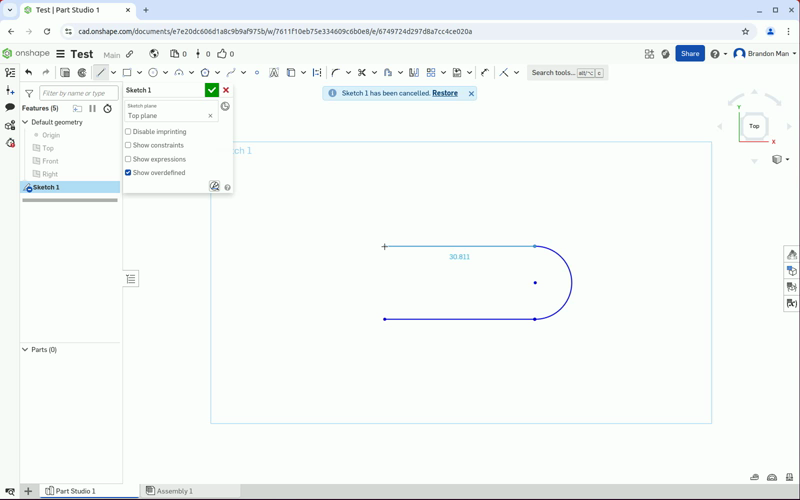
key_up(shift)
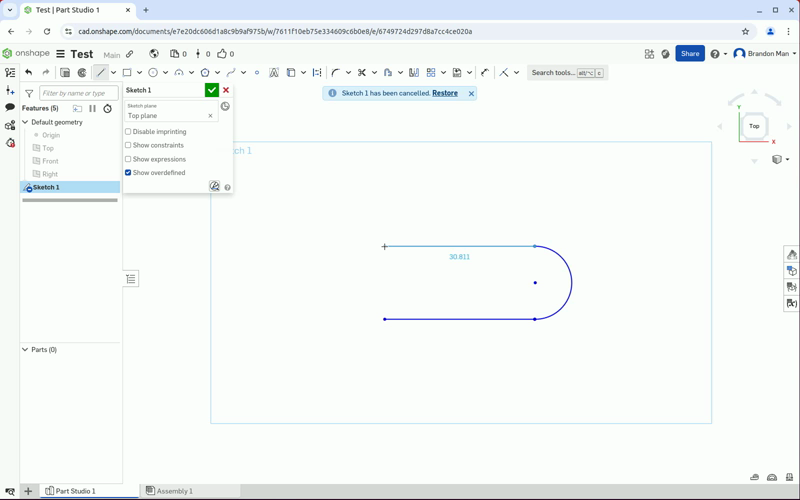
key(esc)
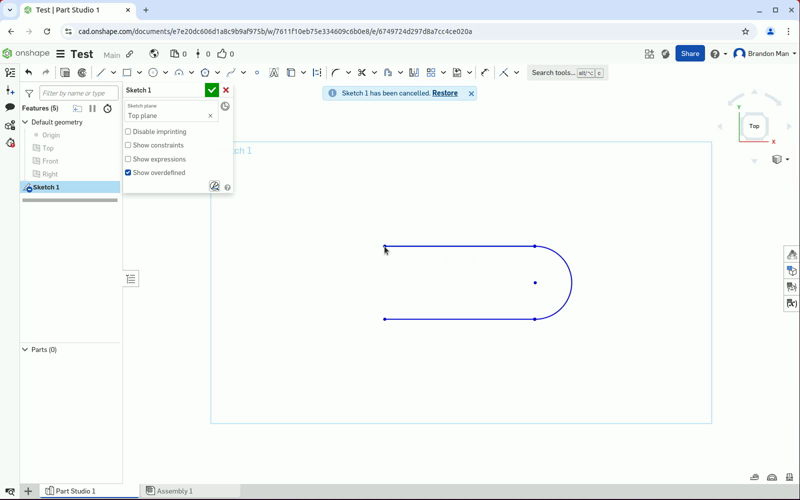
key(a)
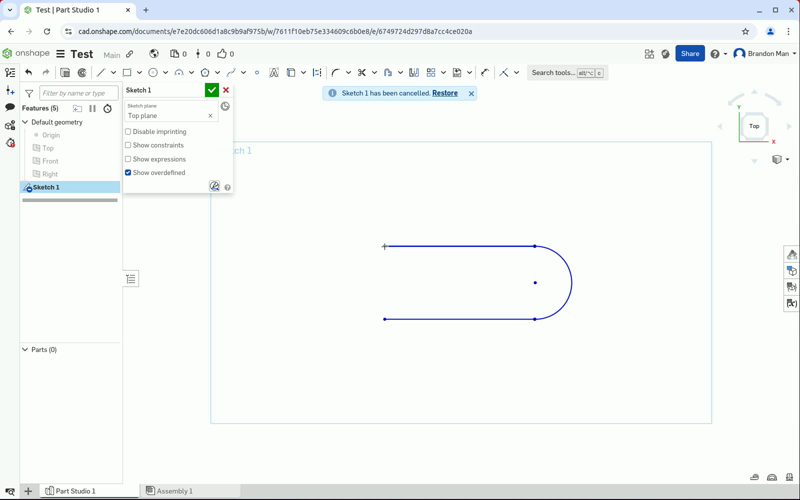
mouse_move(384, 246)
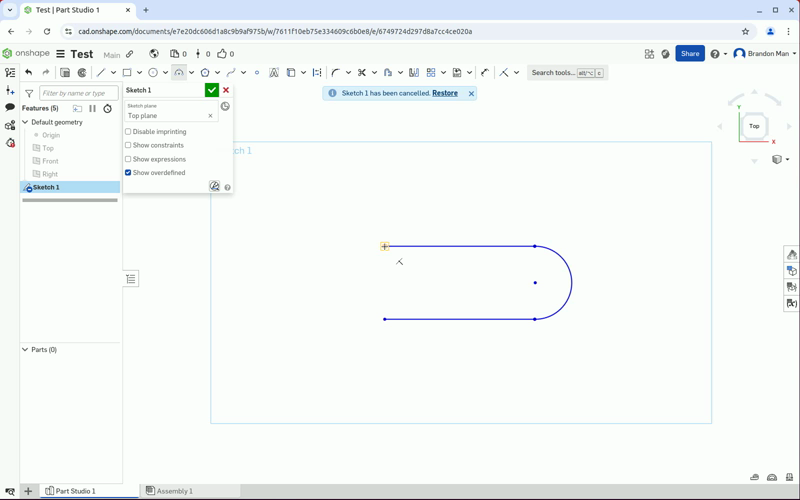
click(384, 246)
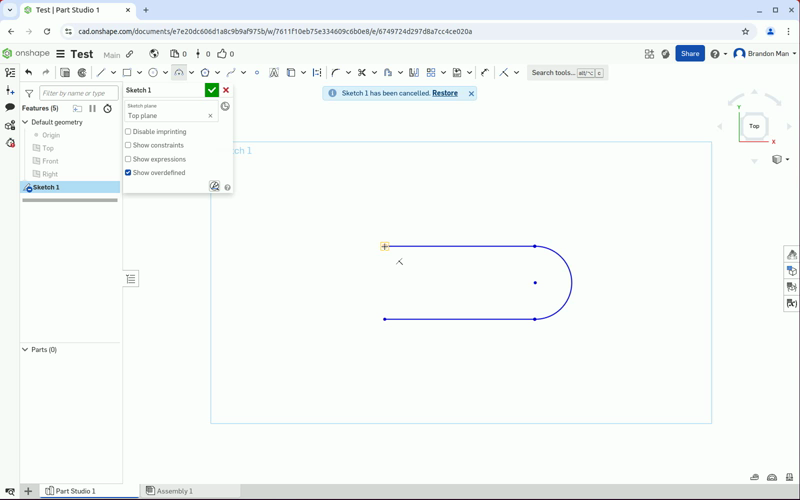
mouse_move(384, 319)
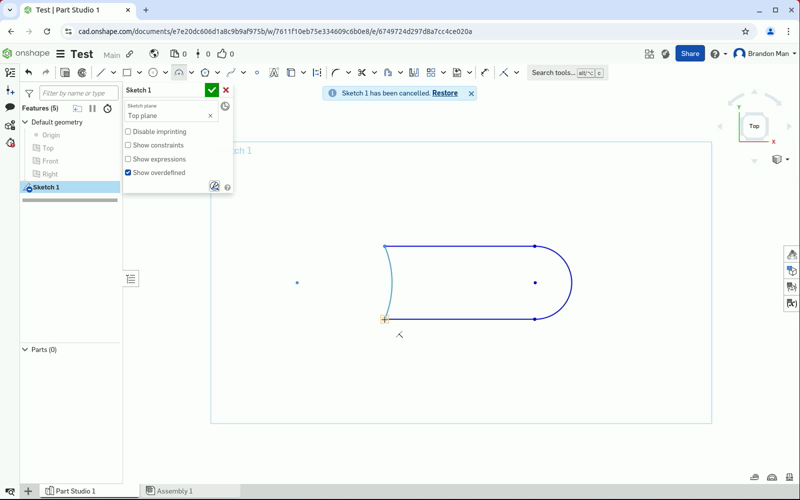
click(384, 319)
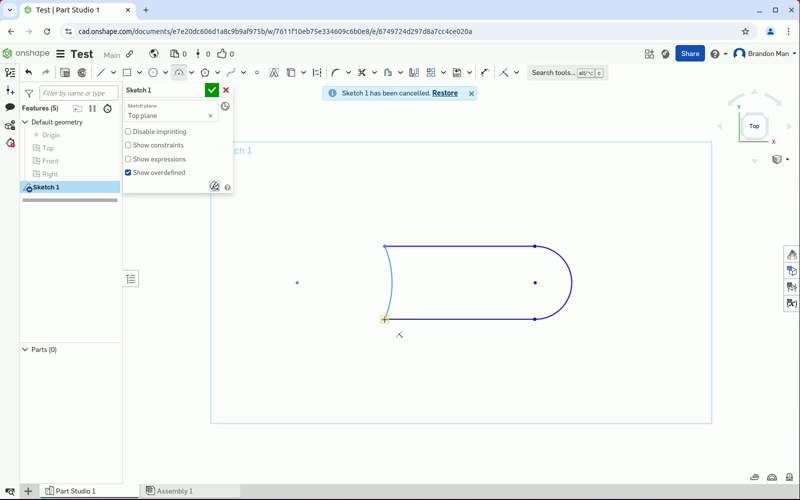
key_down(shift)
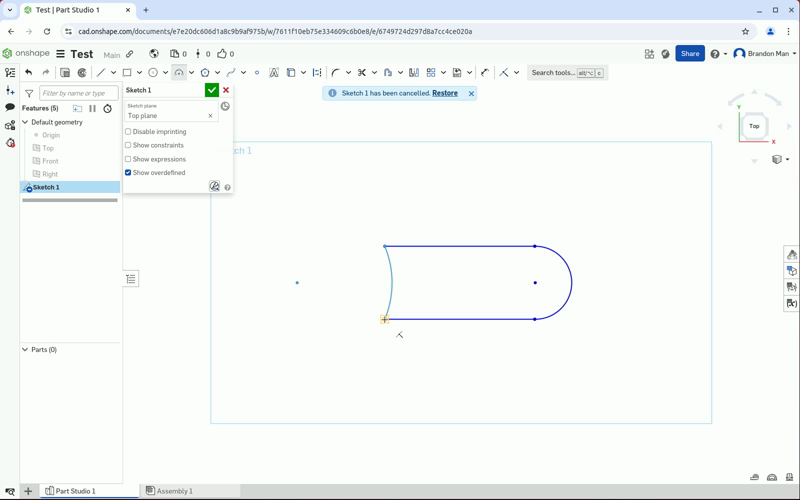
mouse_move(347, 282)
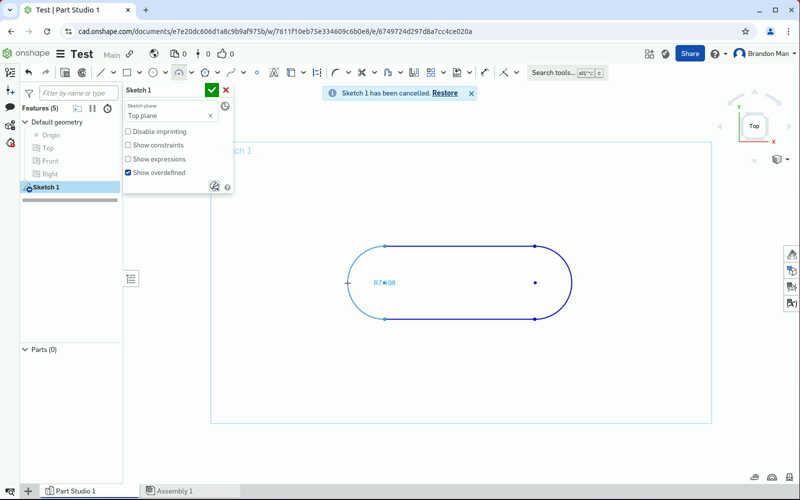
click(347, 282)
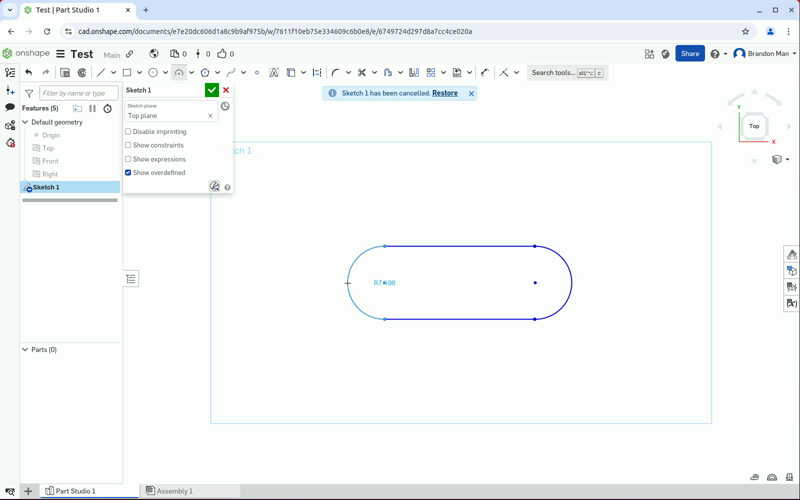
key_up(shift)
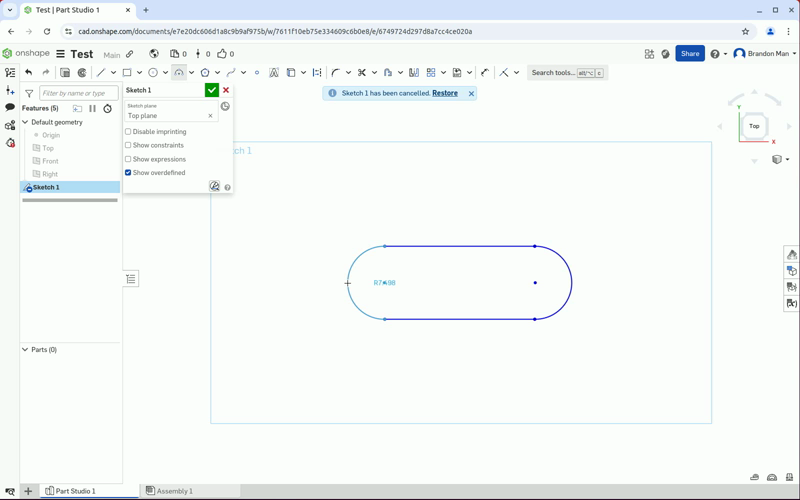
key(esc)
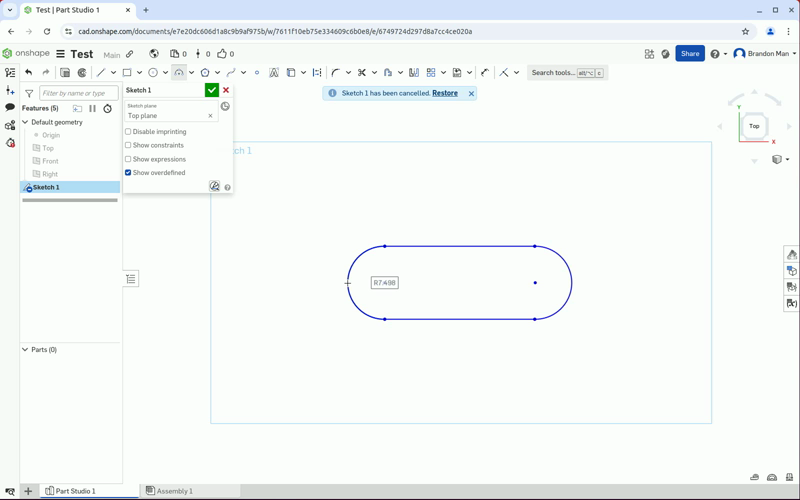
key(c)
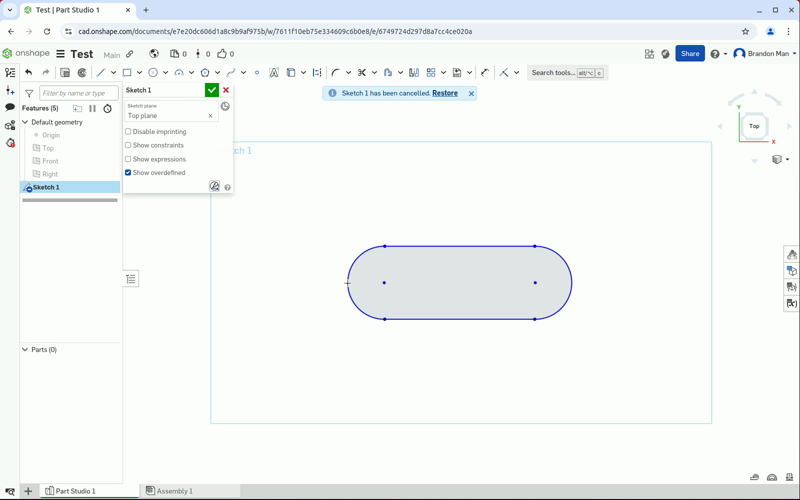
key_down(shift)
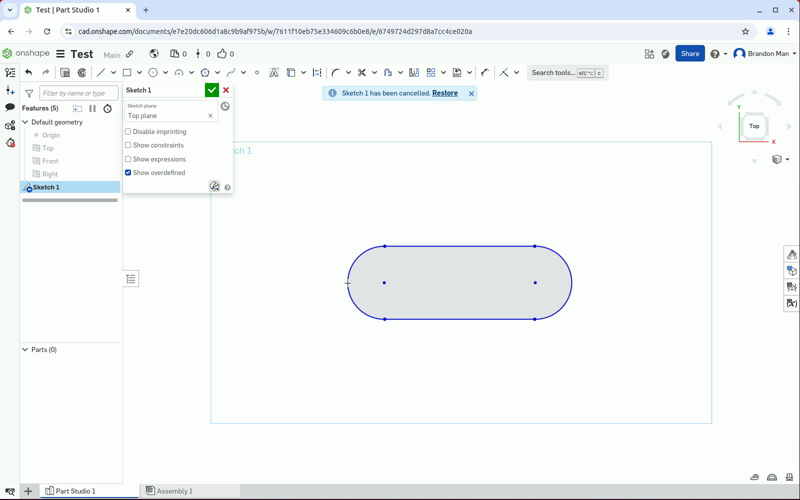
mouse_move(384, 281)
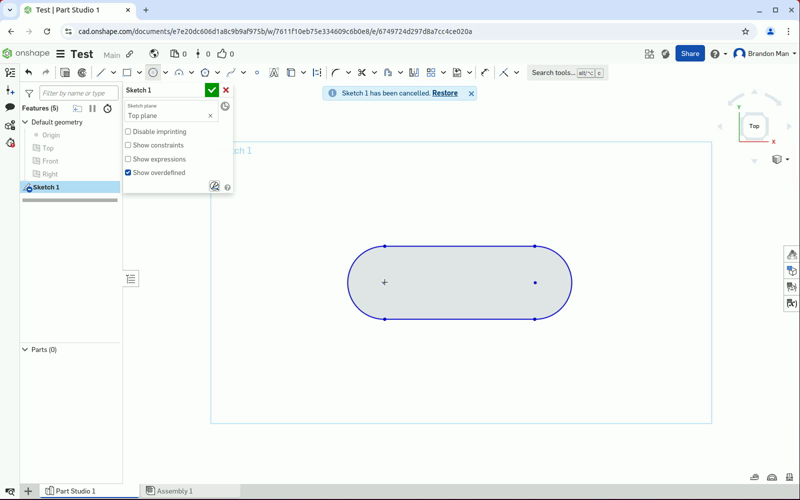
scroll(6)
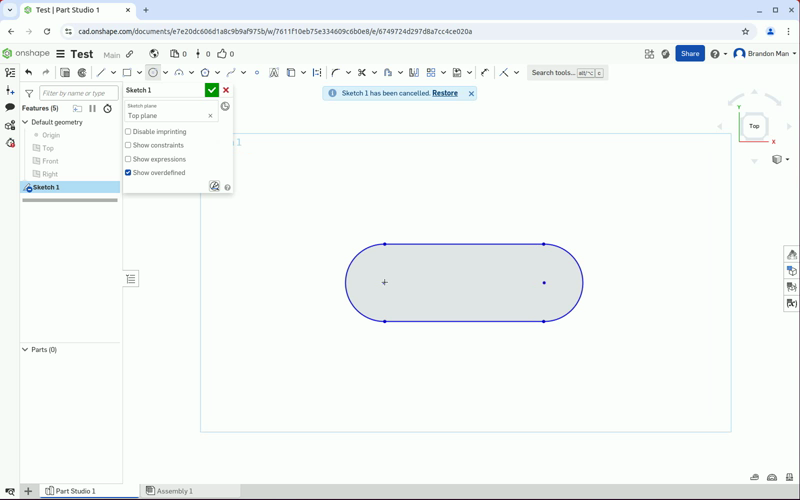
scroll(6)
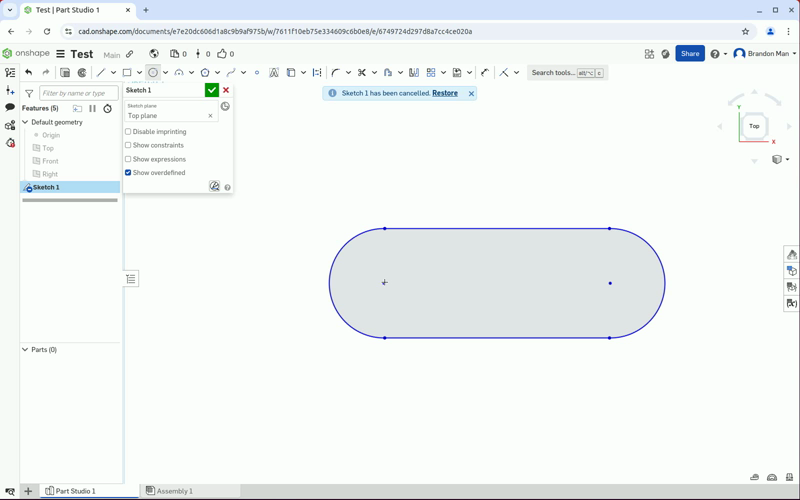
scroll(6)
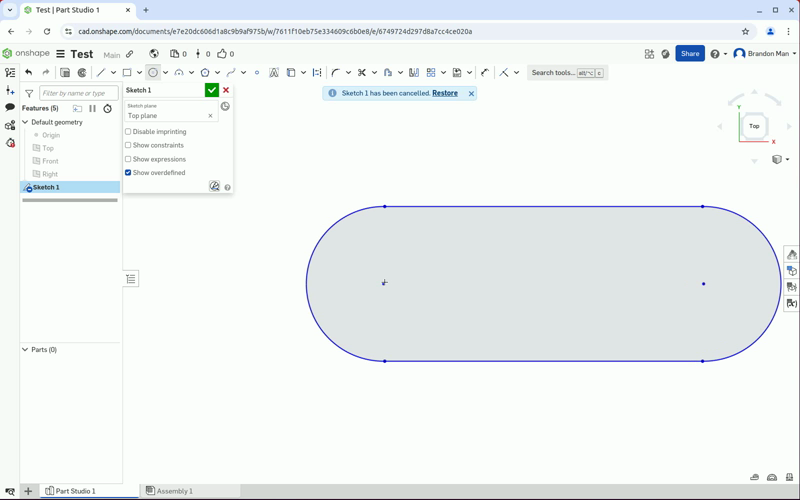
scroll(6)
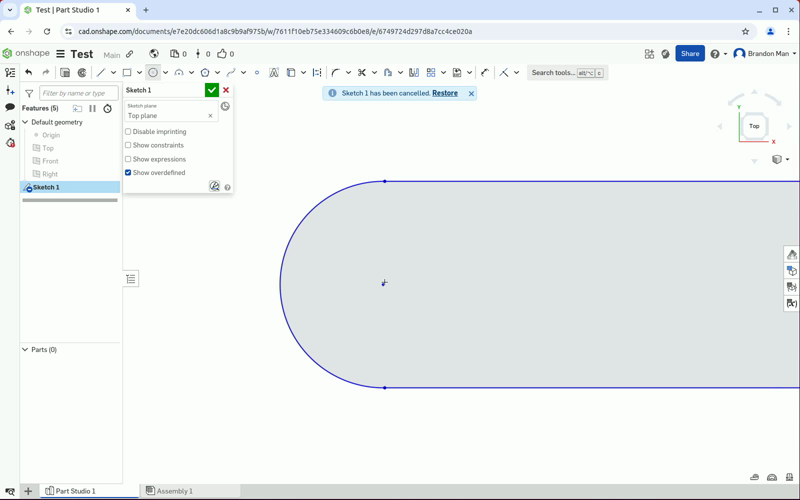
scroll(6)
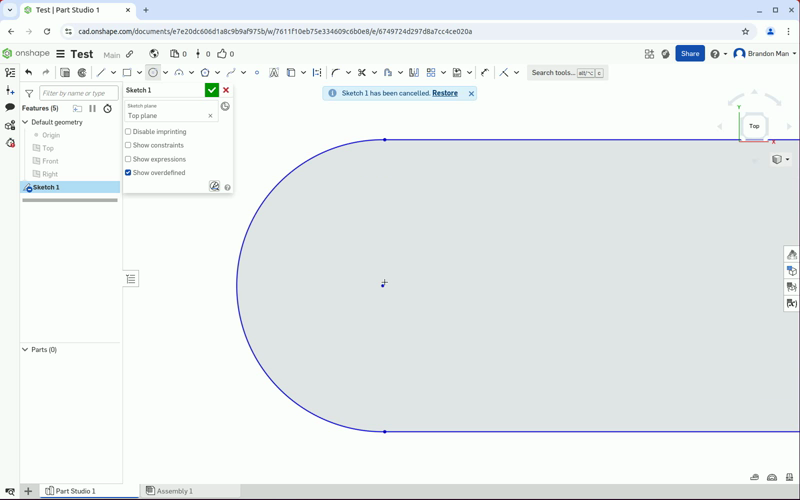
scroll(6)
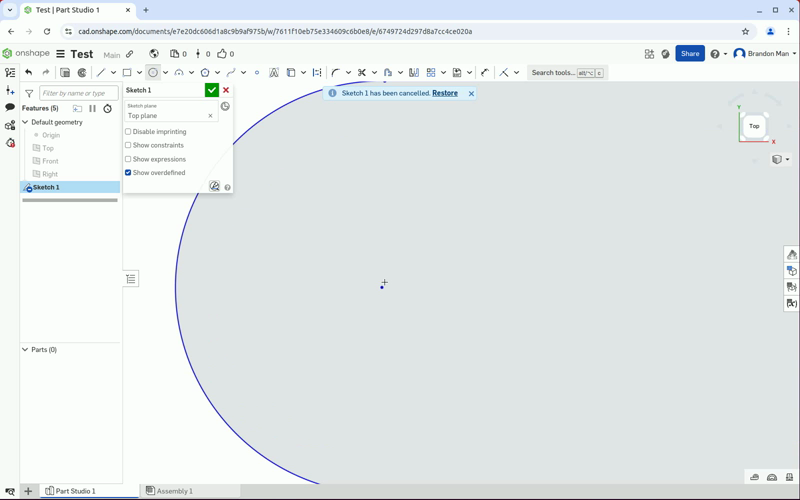
scroll(6)
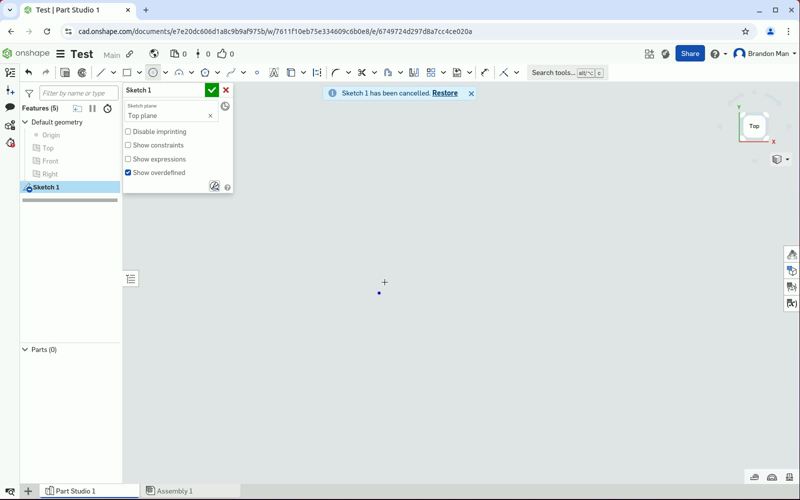
click(384, 281)
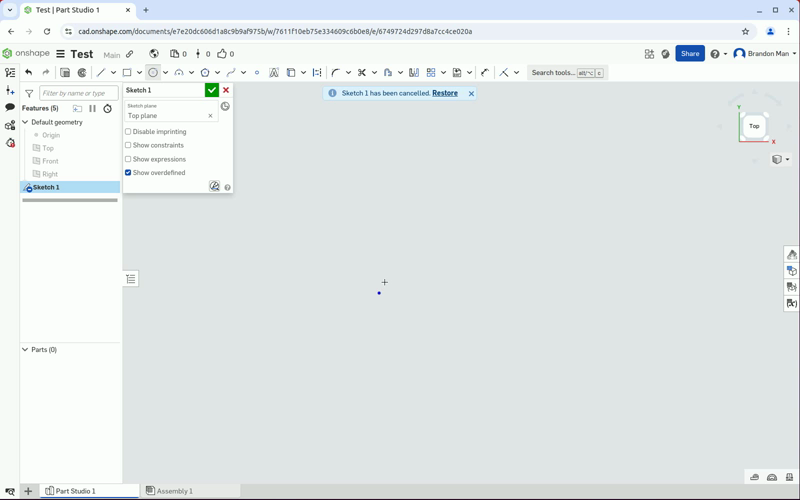
scroll(-6)
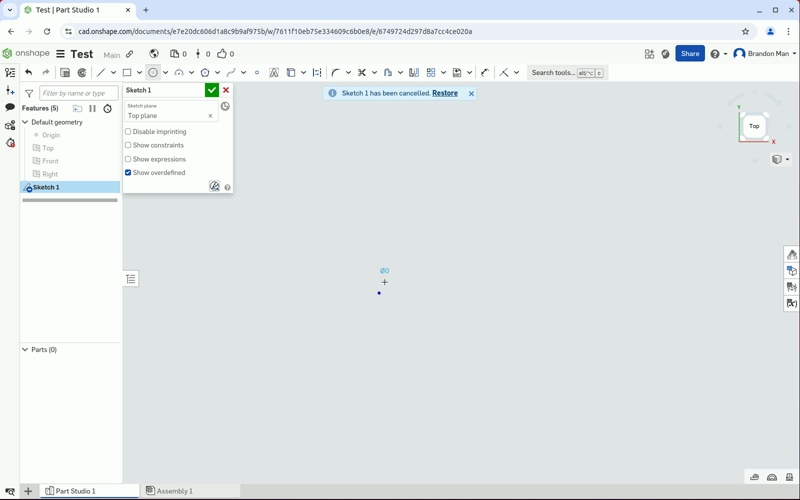
scroll(-6)
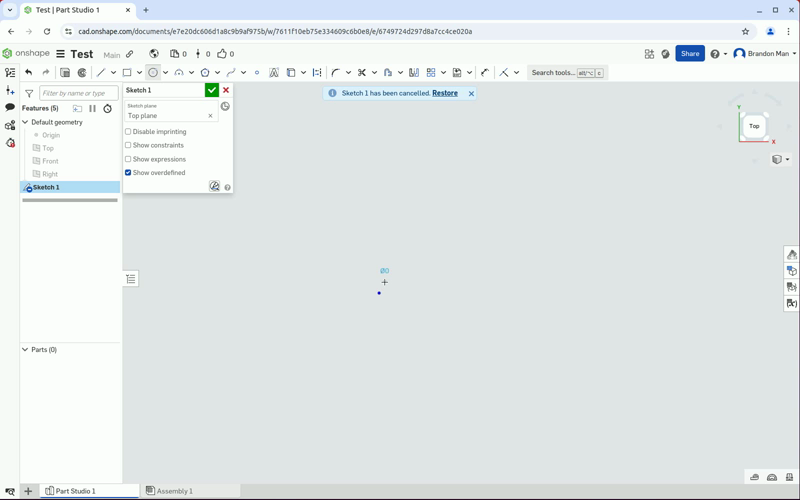
scroll(-6)
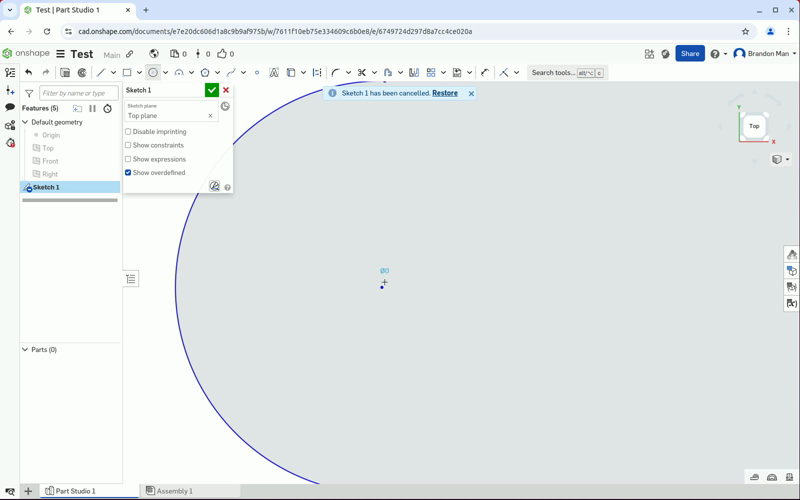
scroll(-6)
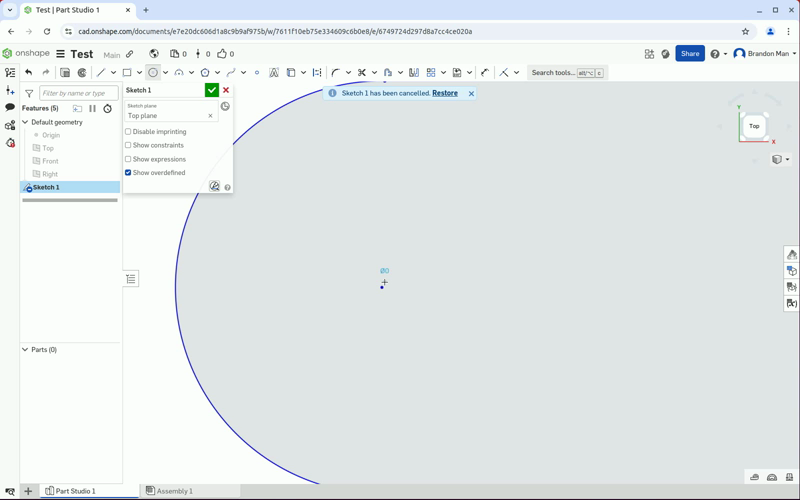
scroll(-6)
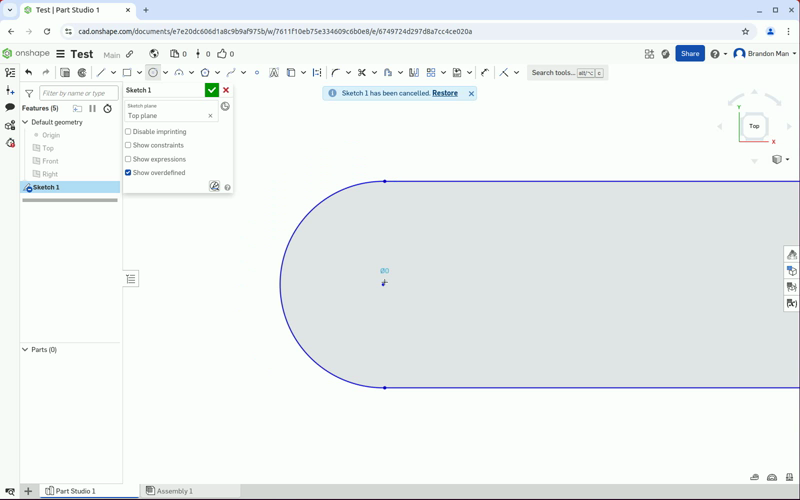
scroll(-6)
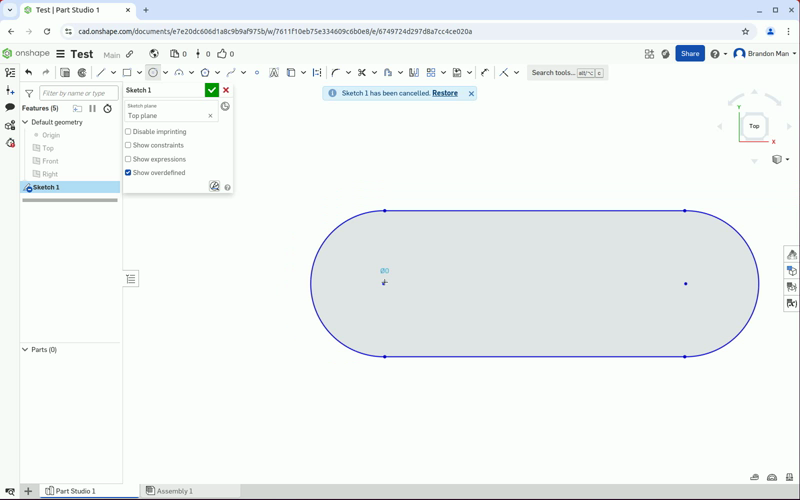
scroll(-6)
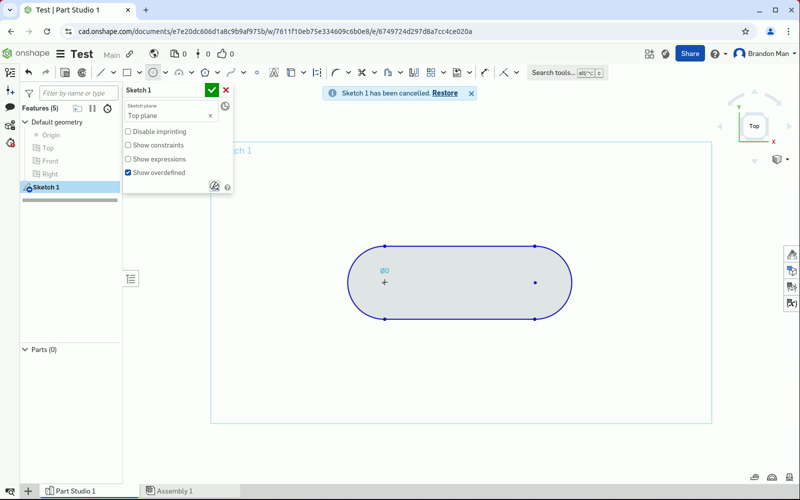
key_up(shift)
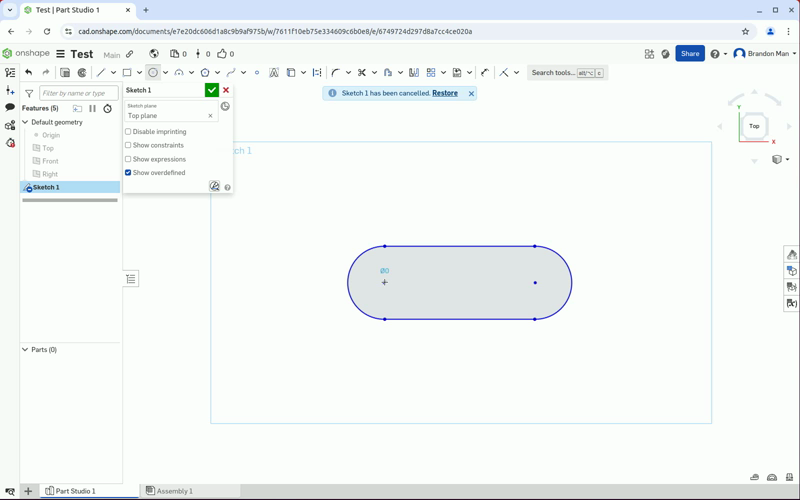
mouse_move(404, 281)
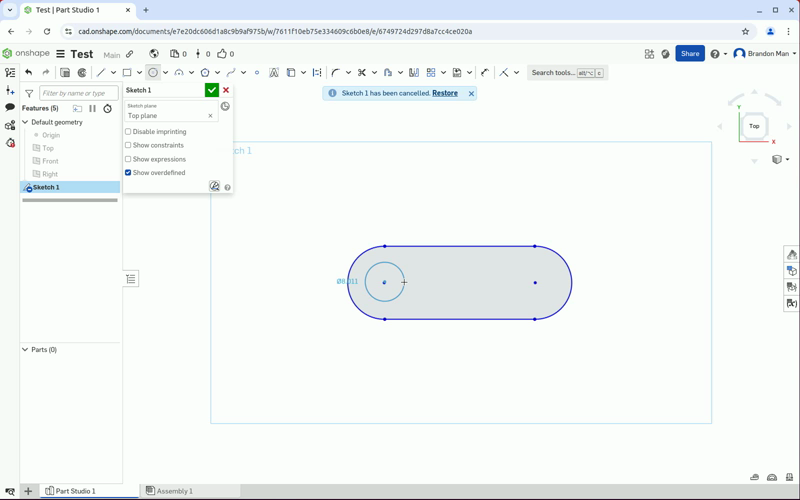
click(404, 281)
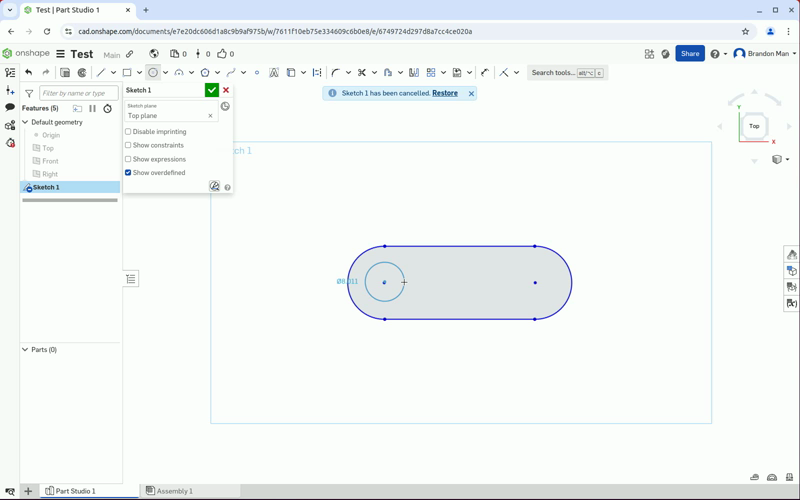
key(esc)
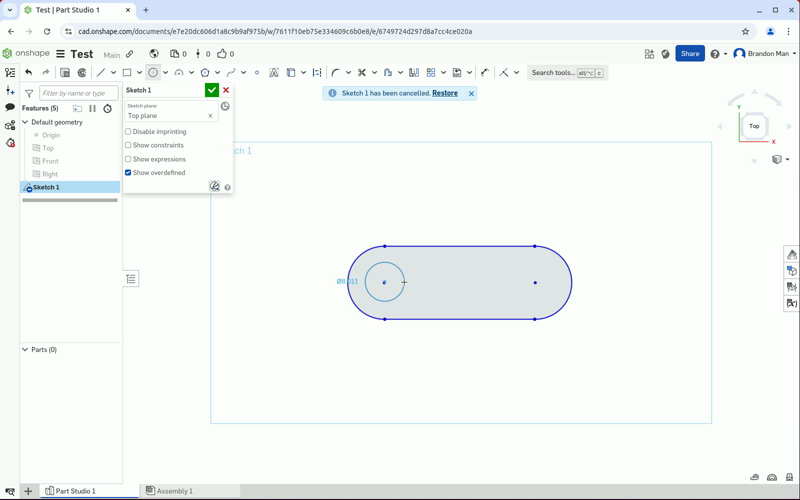
key(c)
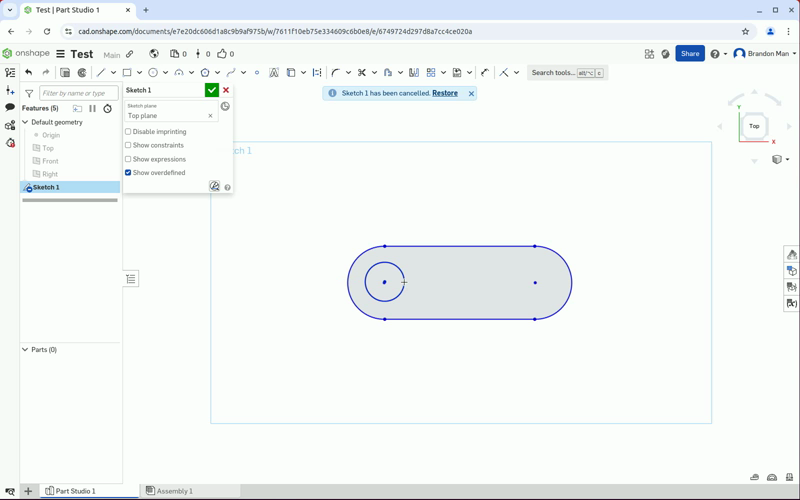
key_down(shift)
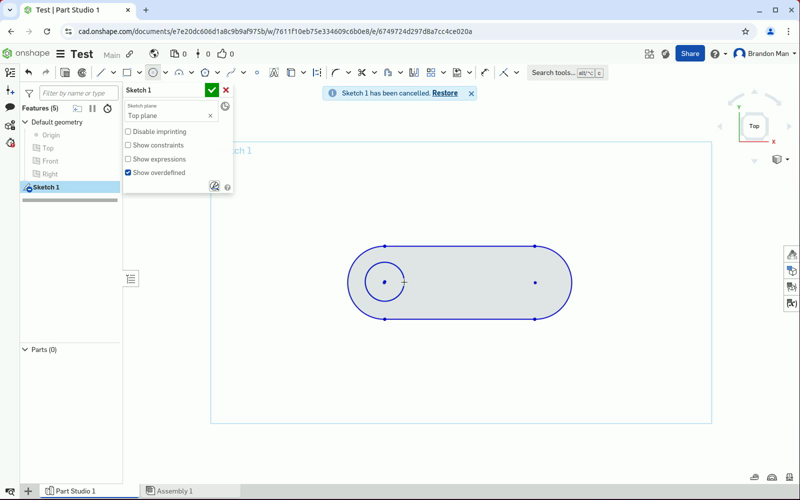
mouse_move(534, 281)
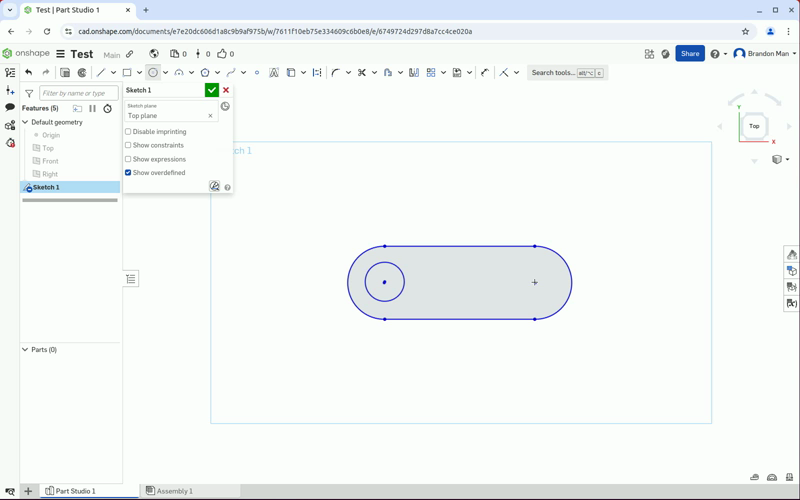
scroll(6)
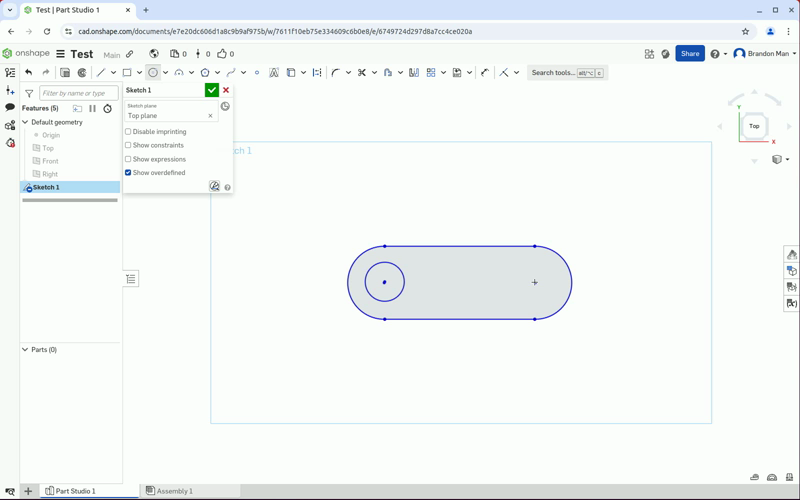
scroll(6)
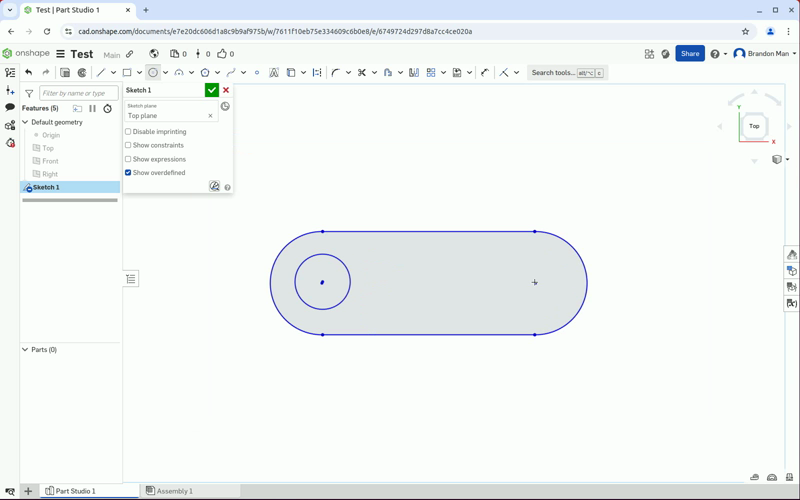
scroll(6)
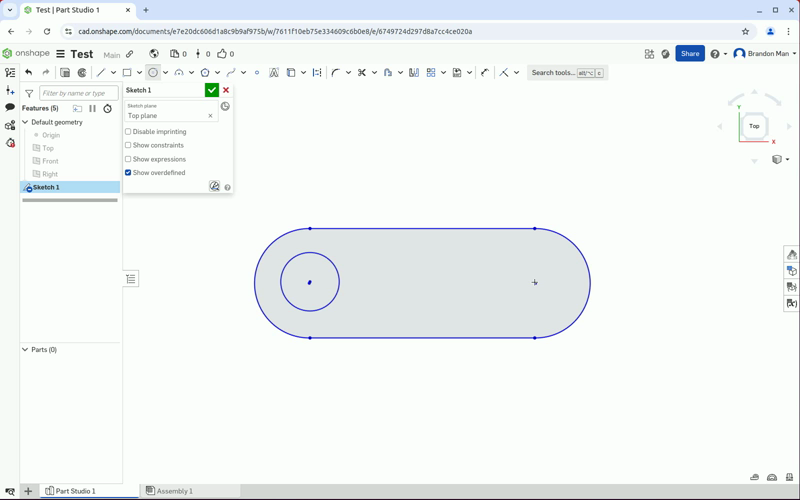
scroll(6)
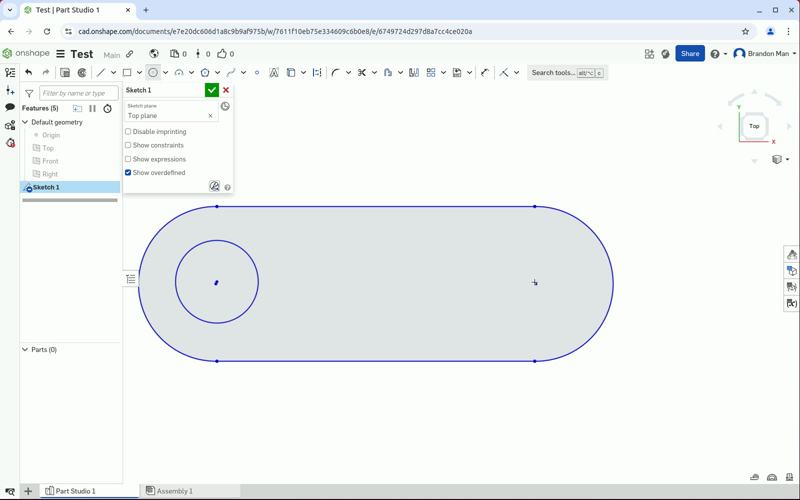
scroll(6)
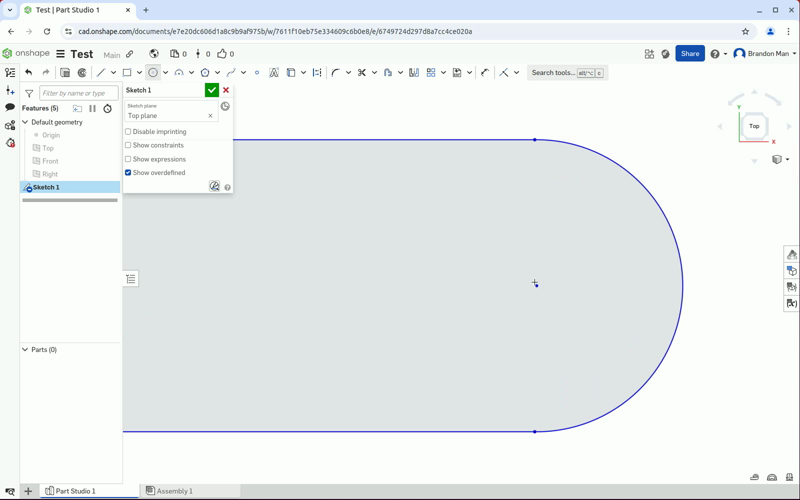
scroll(6)
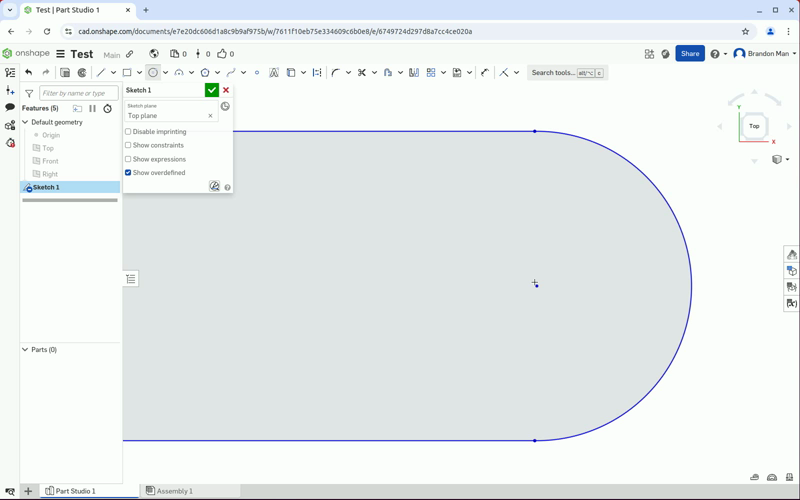
scroll(6)
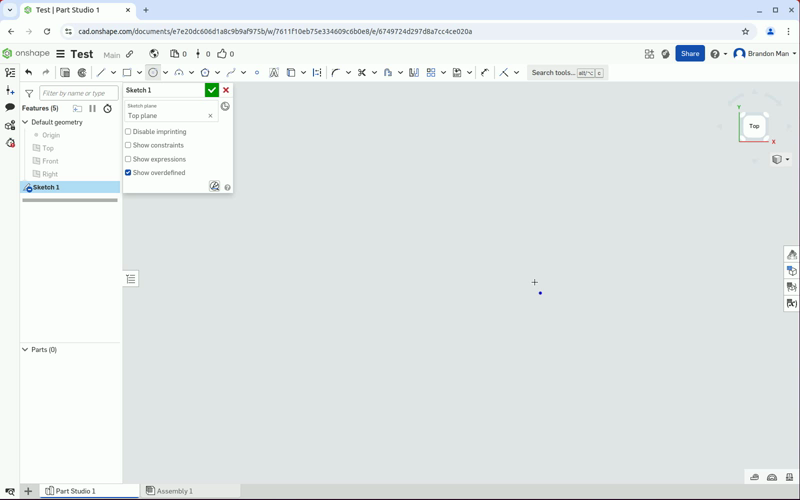
click(534, 281)
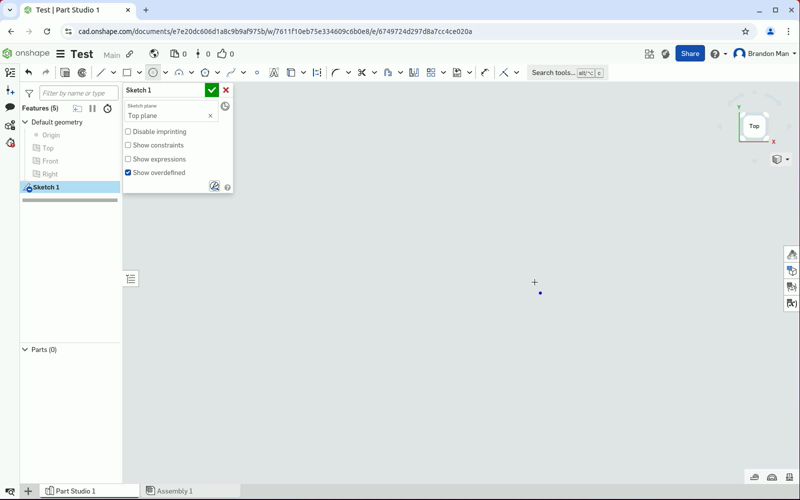
scroll(-6)
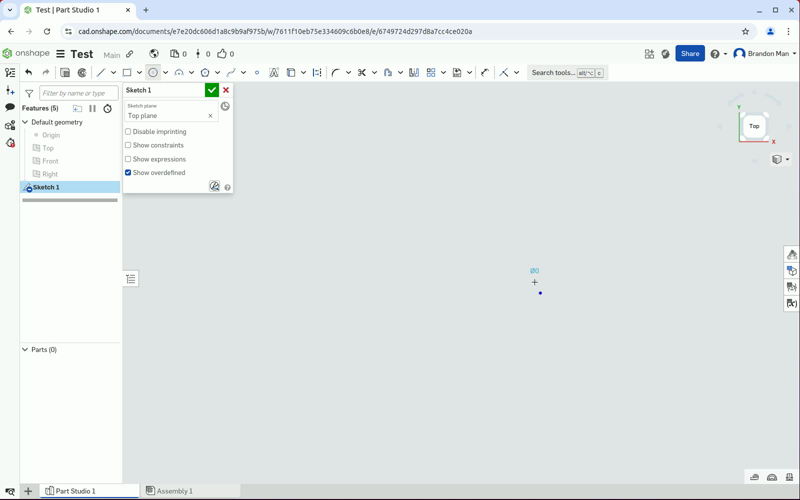
scroll(-6)
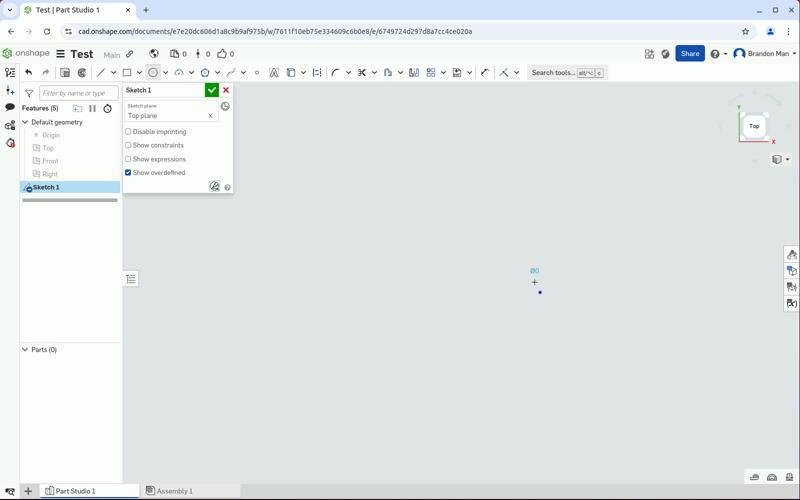
scroll(-6)
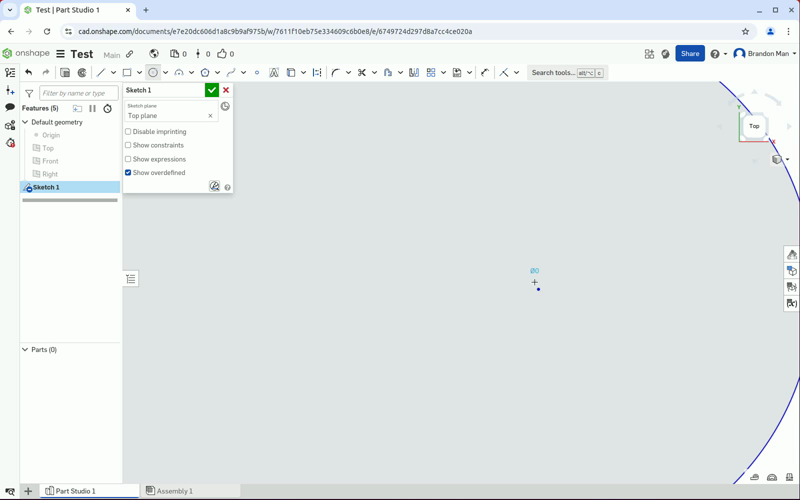
scroll(-6)
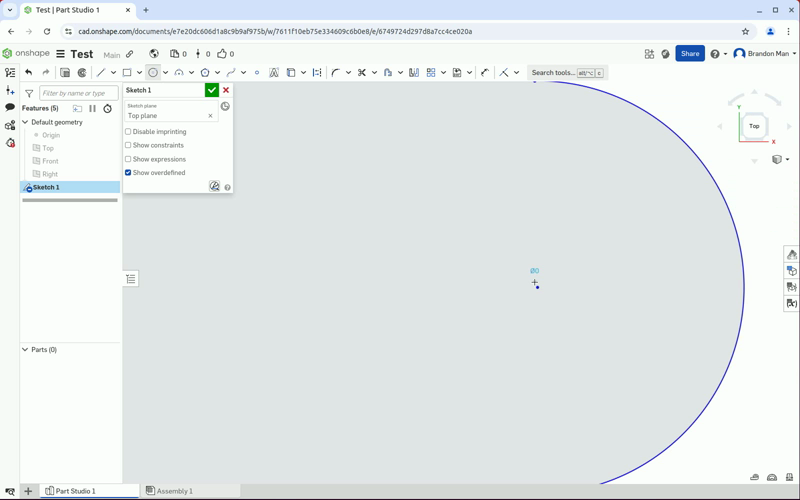
scroll(-6)
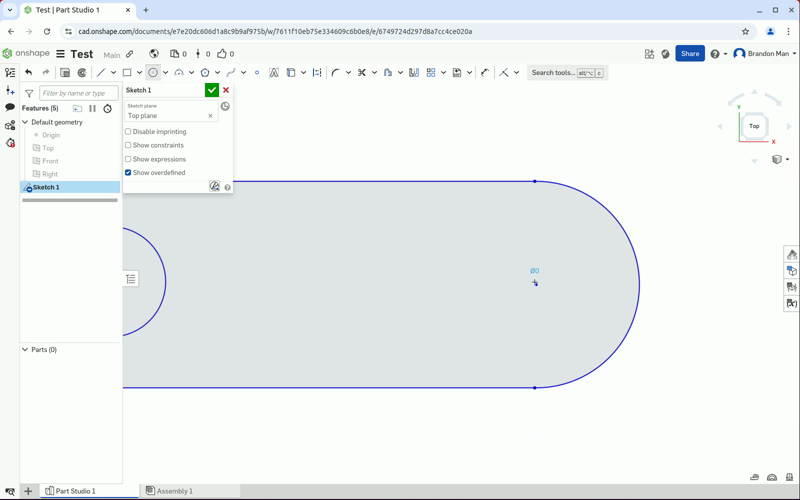
scroll(-6)
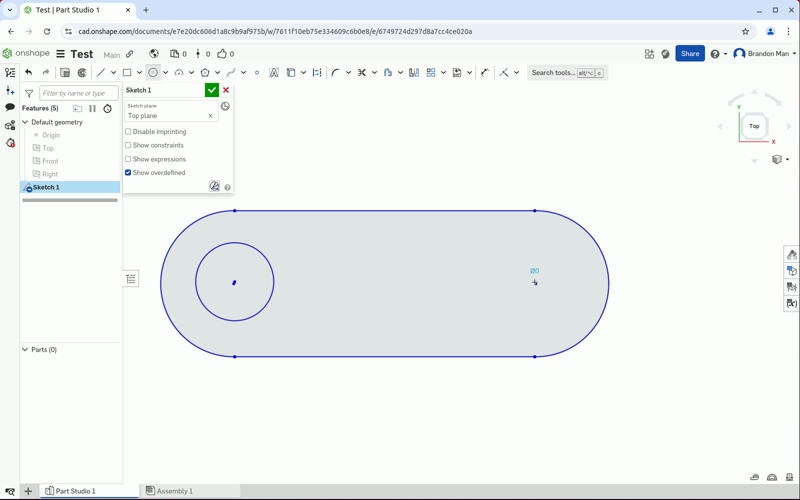
scroll(-6)
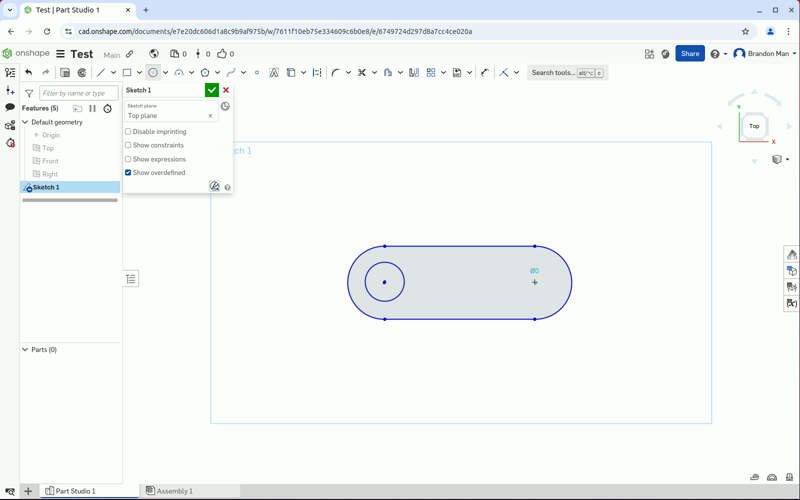
key_up(shift)
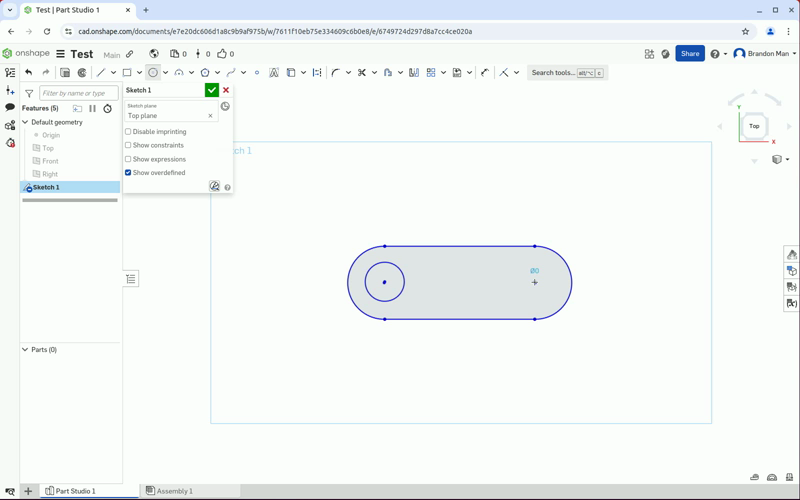
mouse_move(554, 281)
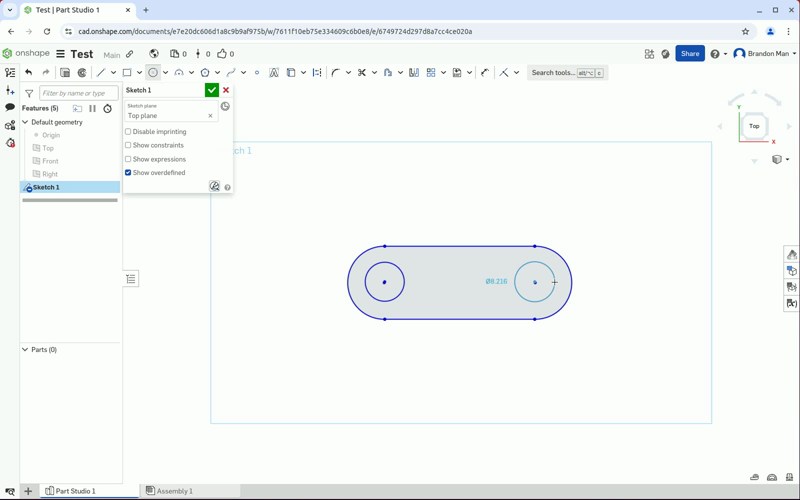
click(554, 281)
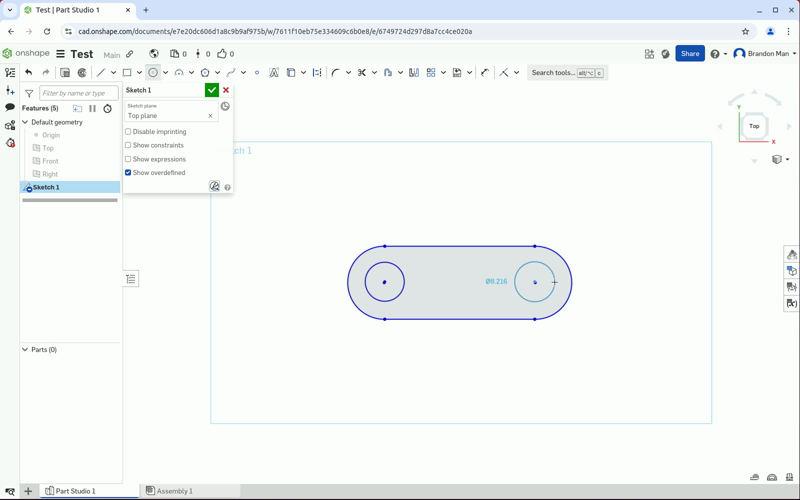
key(esc)
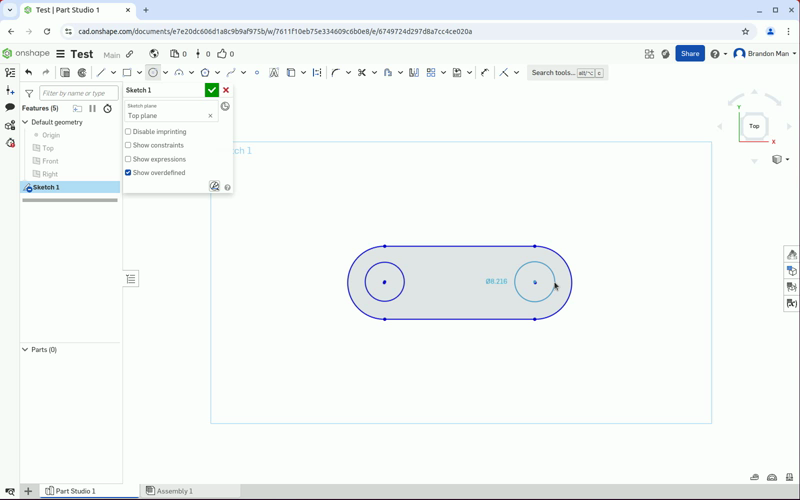
mouse_move(463, 291)
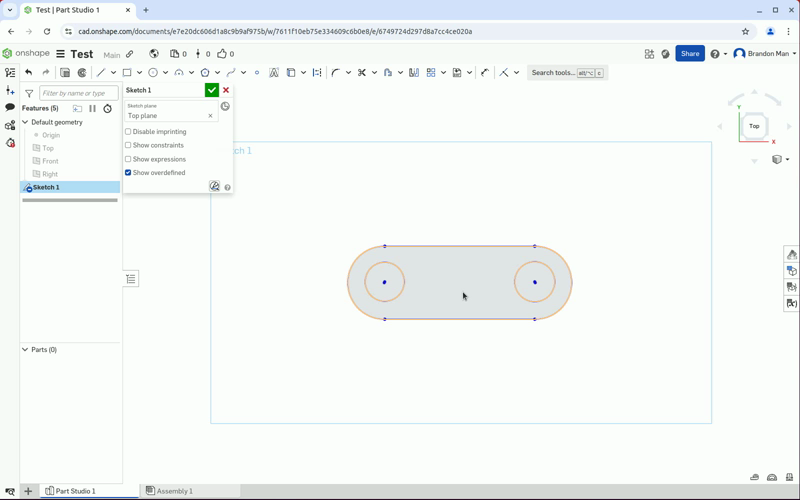
click(463, 291)
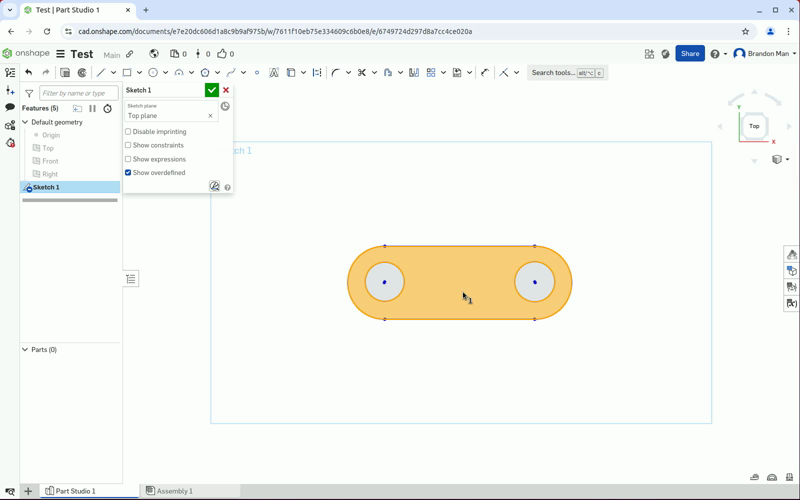
mouse_move(73, 352)
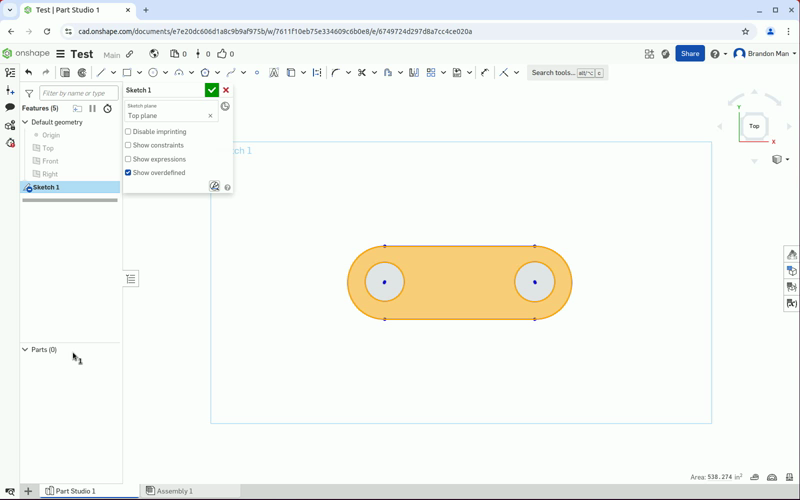
key(shift+y)
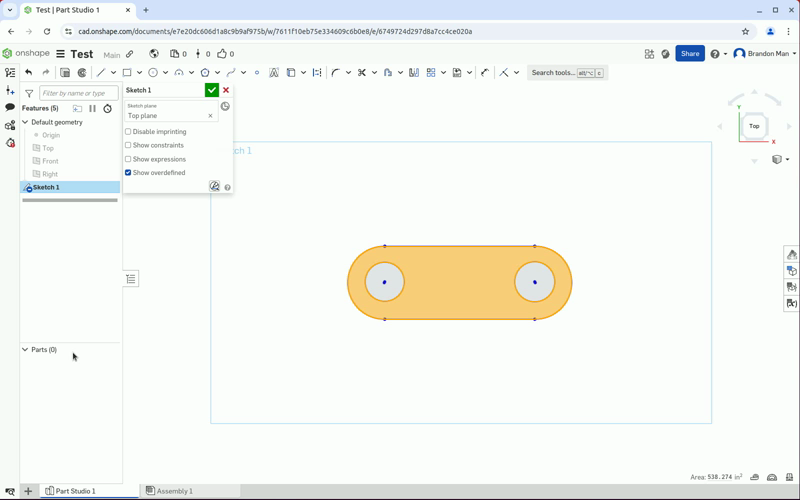
key(shift+e)
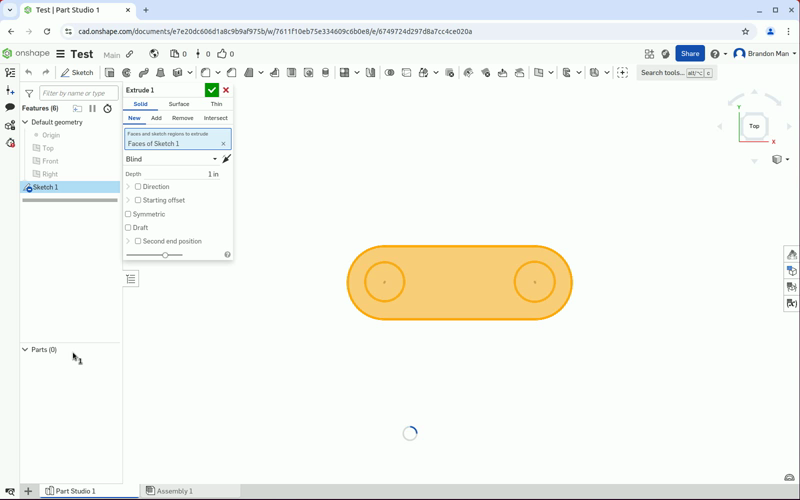
mouse_move(143, 106)
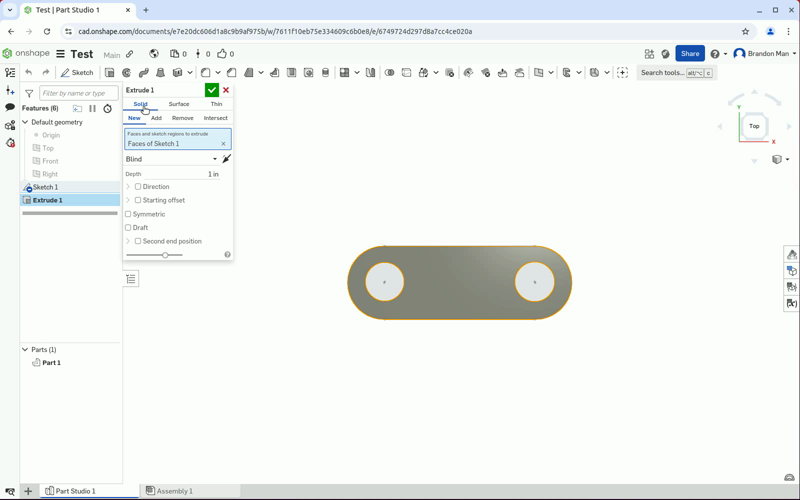
click(143, 106)
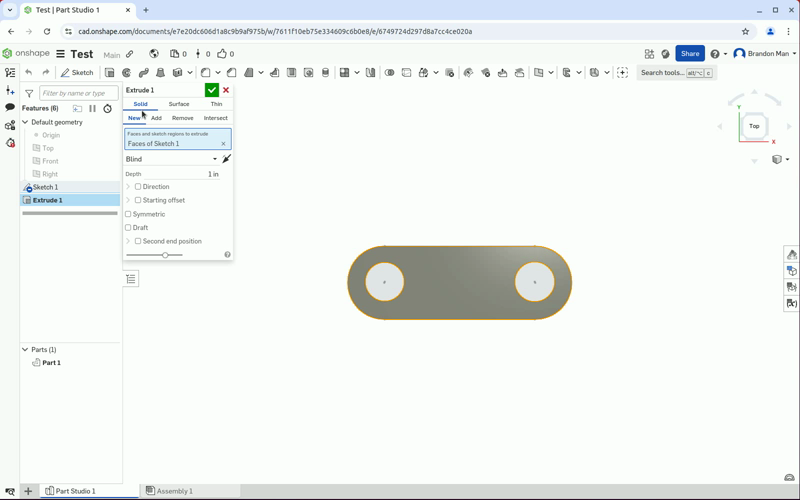
mouse_move(137, 120)
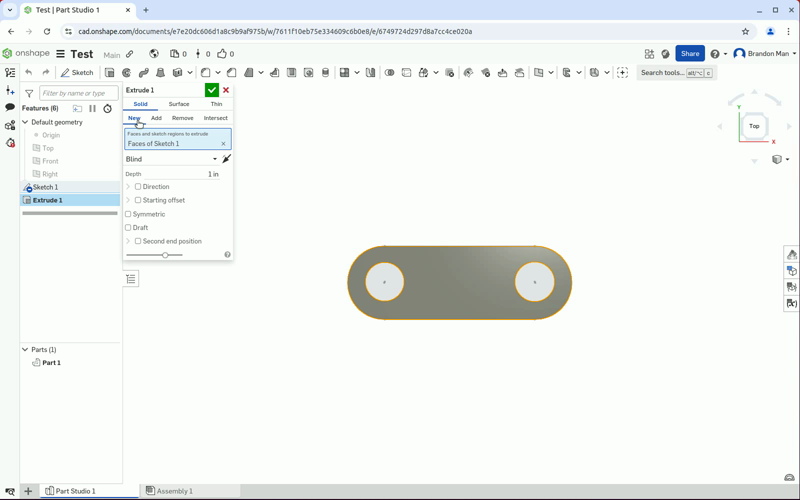
click(137, 120)
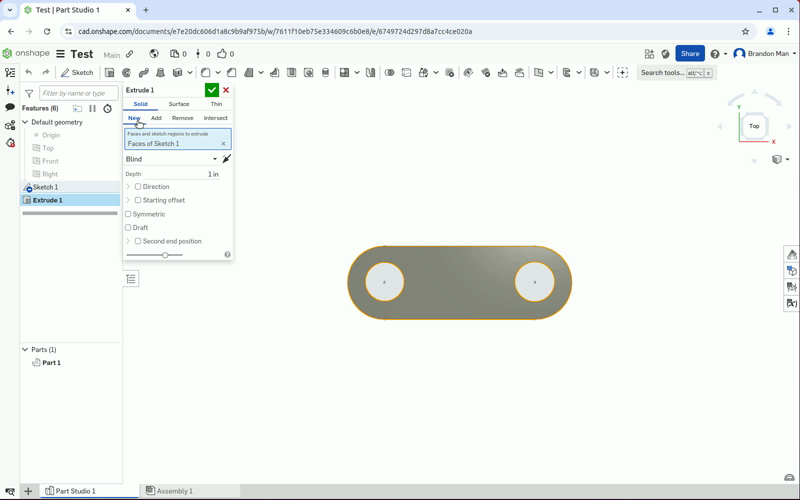
key(tab, 4)
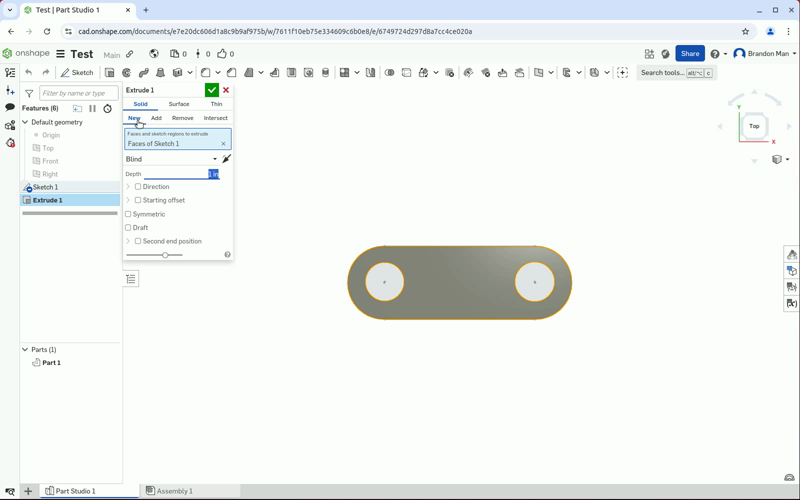
text(5.777)
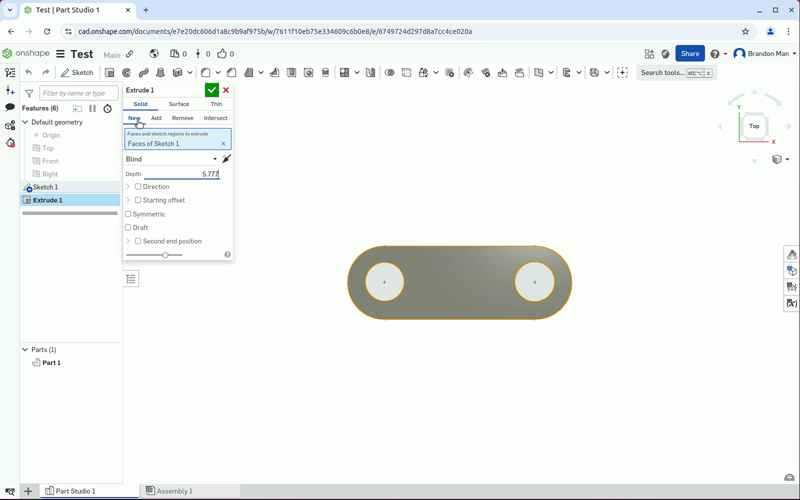
key(enter)
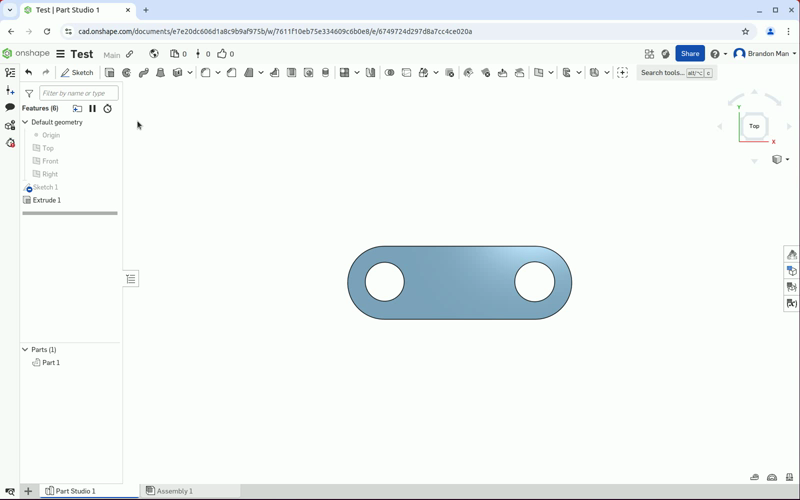
key(shift+h)
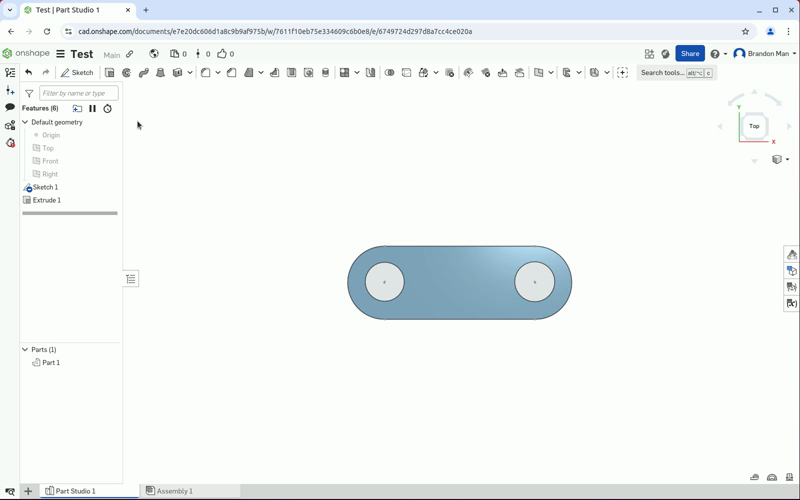
key(shift+h)
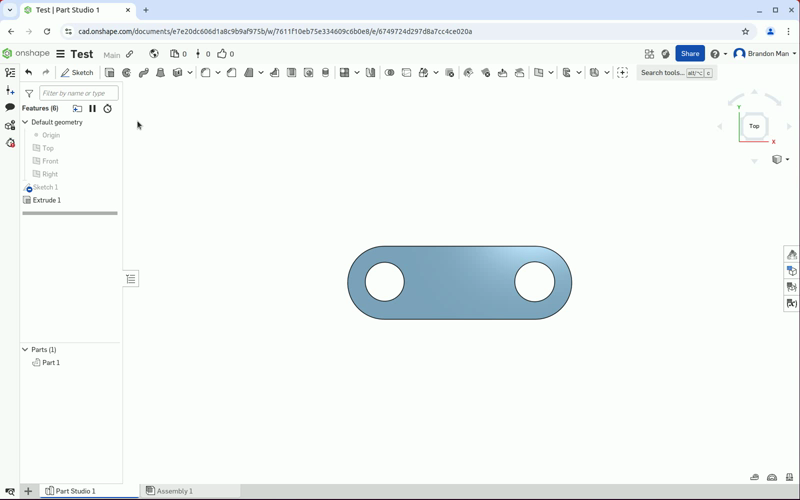
mouse_move(73, 189)
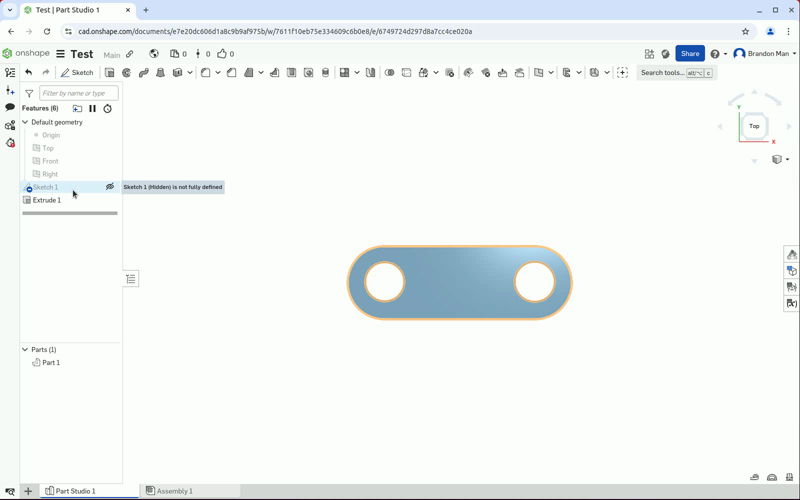
click(73, 189)
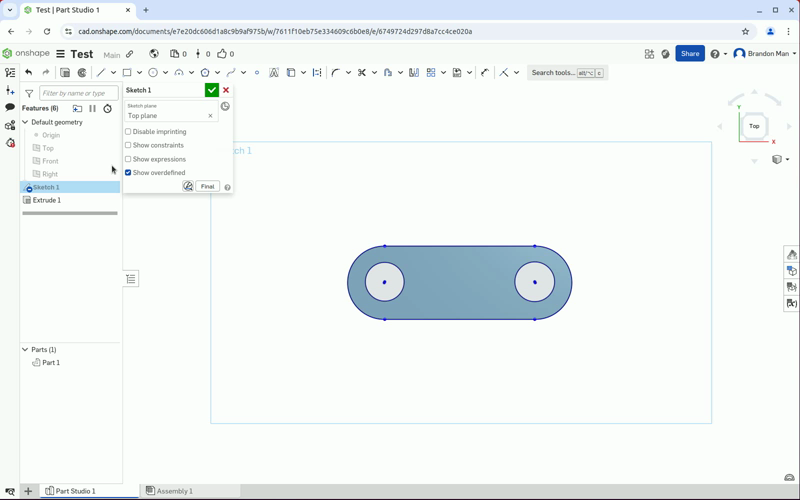
mouse_move(229, 92)
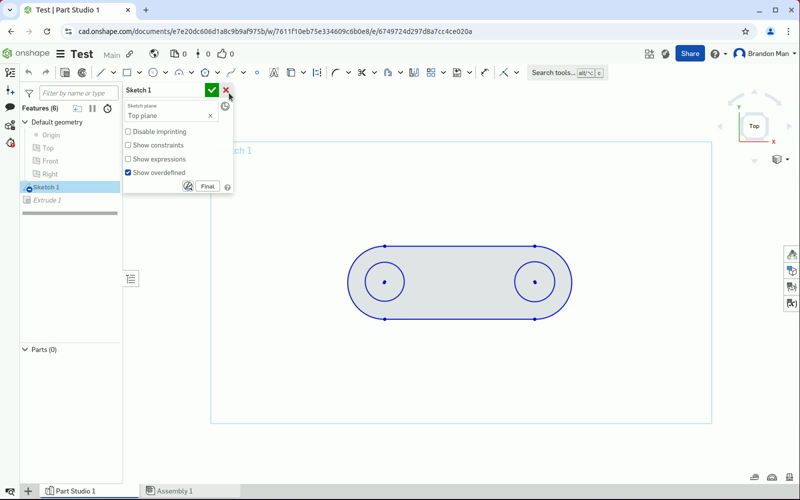
click(229, 92)
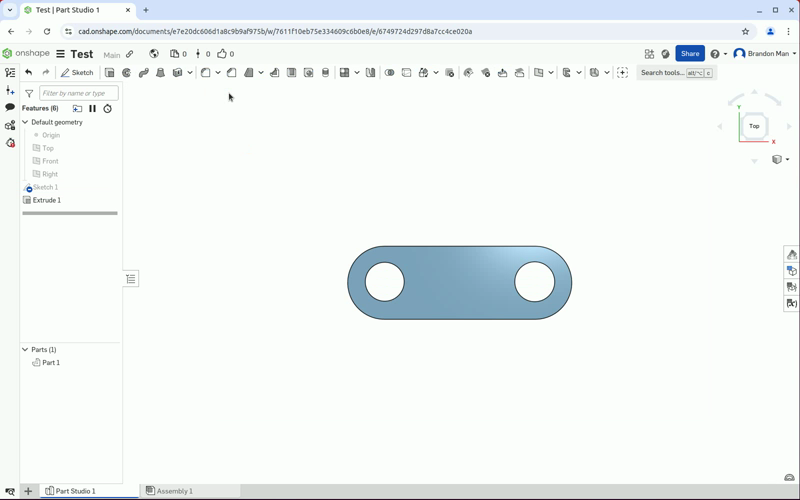
mouse_move(541, 75)
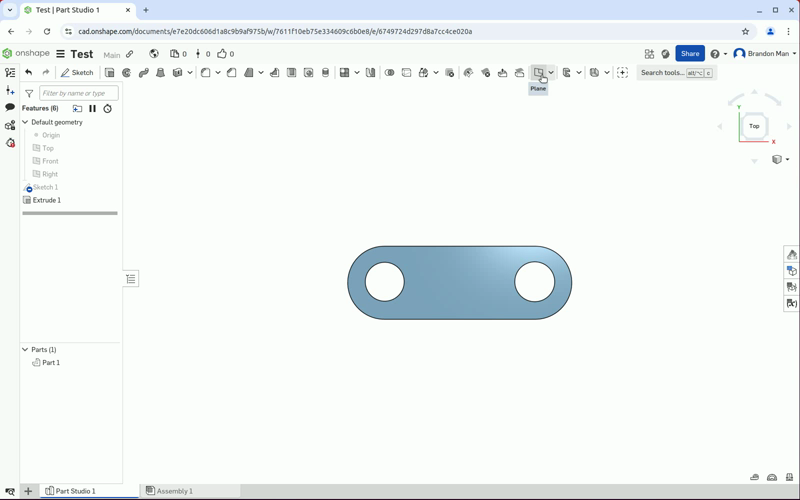
click(541, 75)
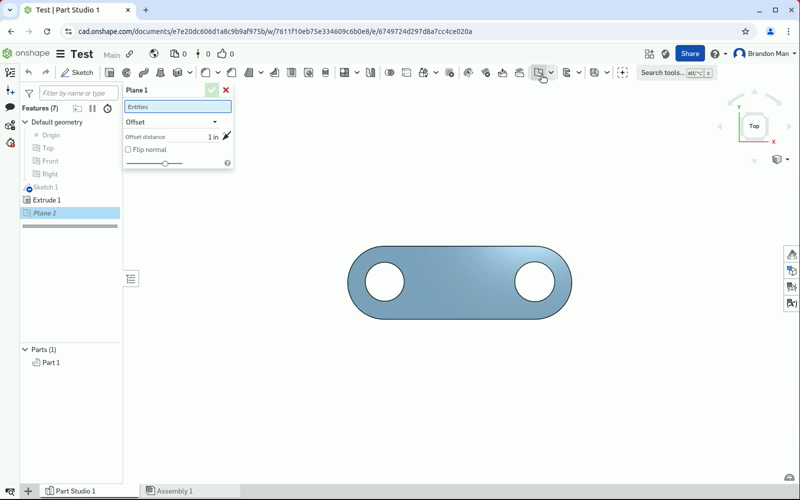
mouse_move(73, 150)
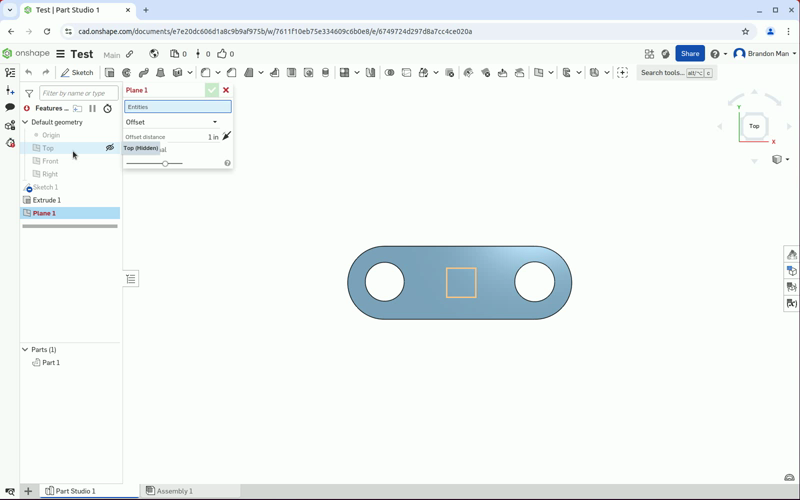
click(73, 150)
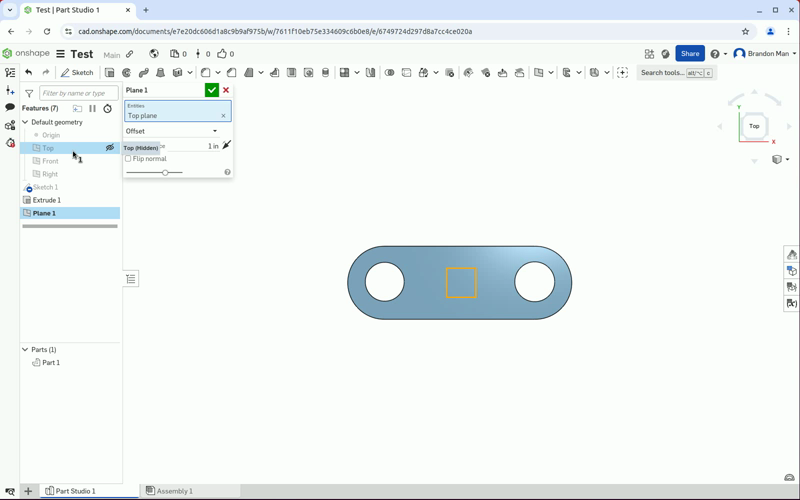
key(tab, 2)
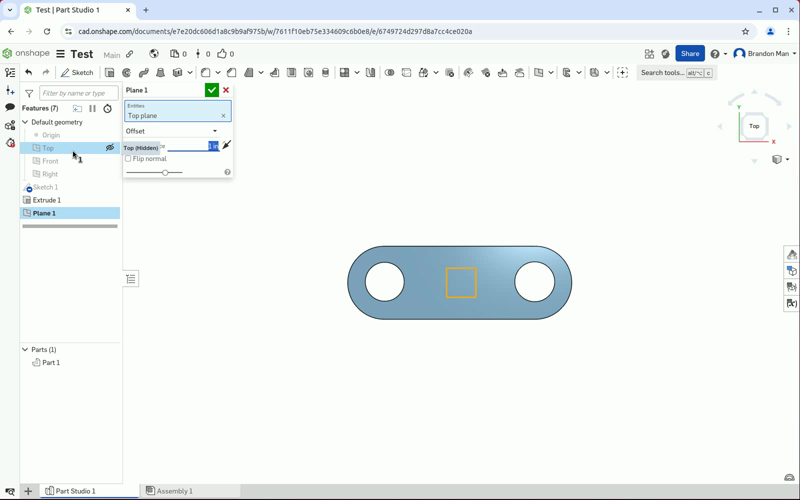
text(5.792)
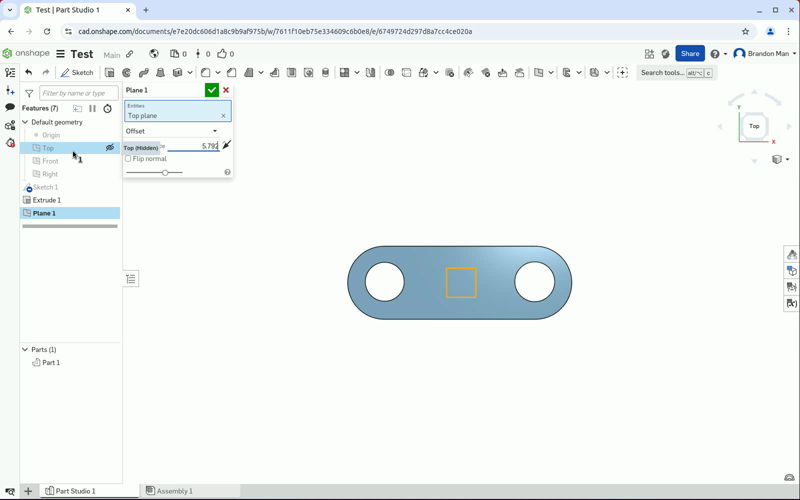
key(enter, 2)
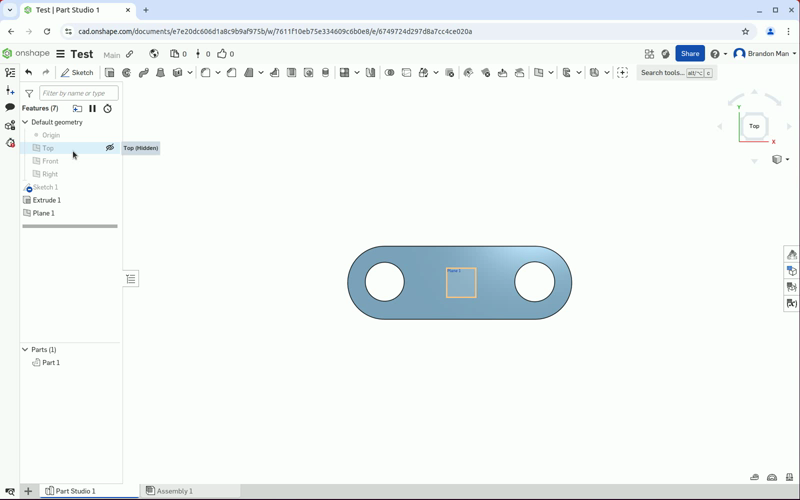
key(shift+s)
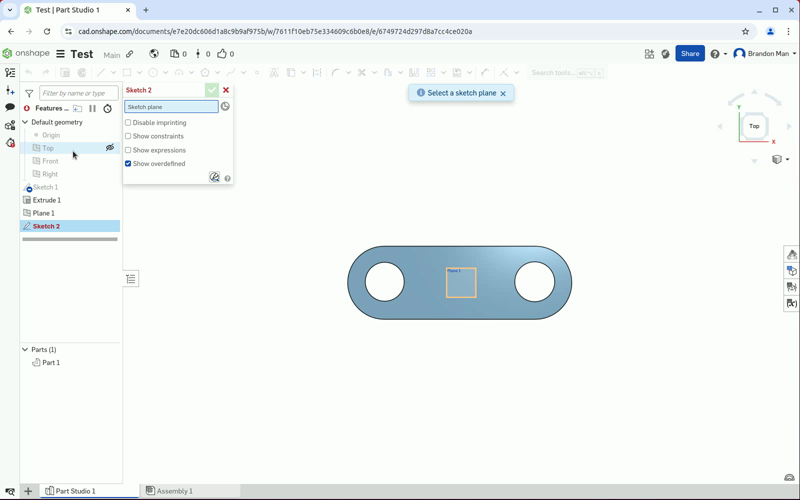
mouse_move(73, 215)
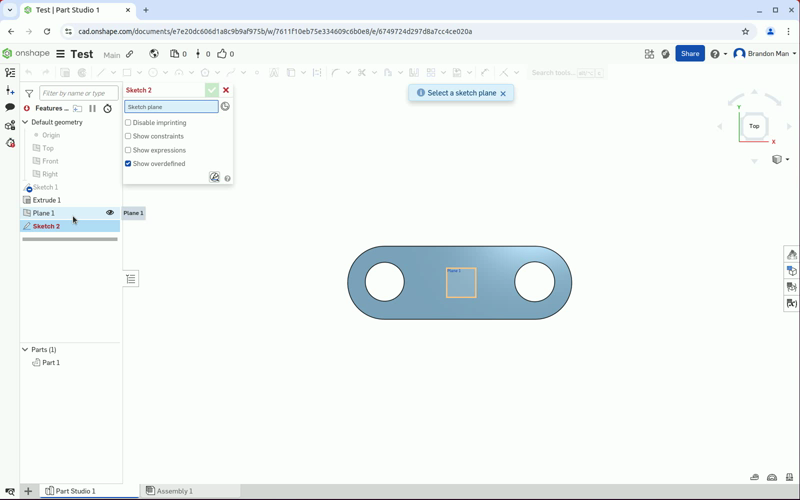
click(73, 215)
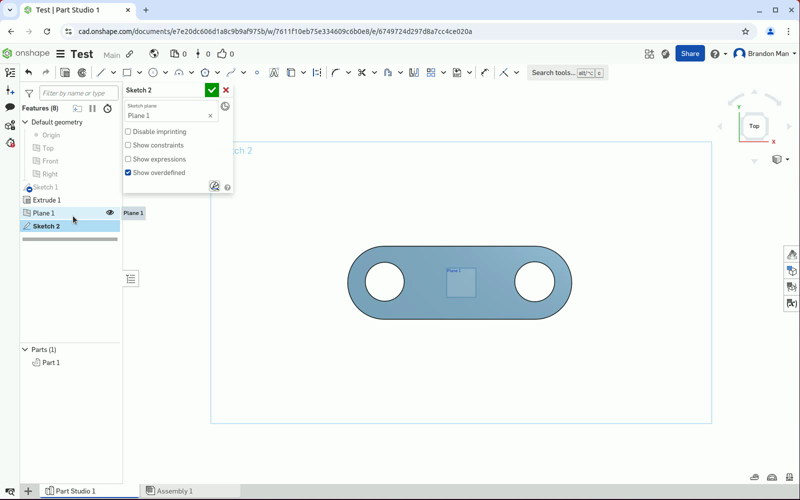
mouse_move(73, 352)
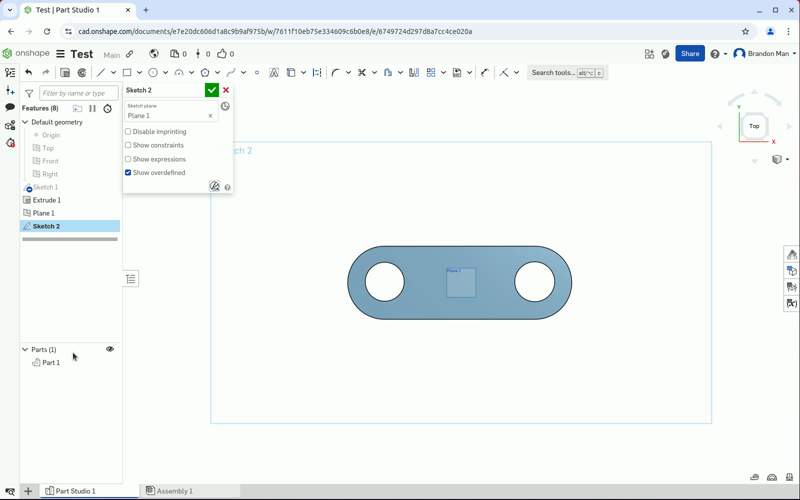
key(y)
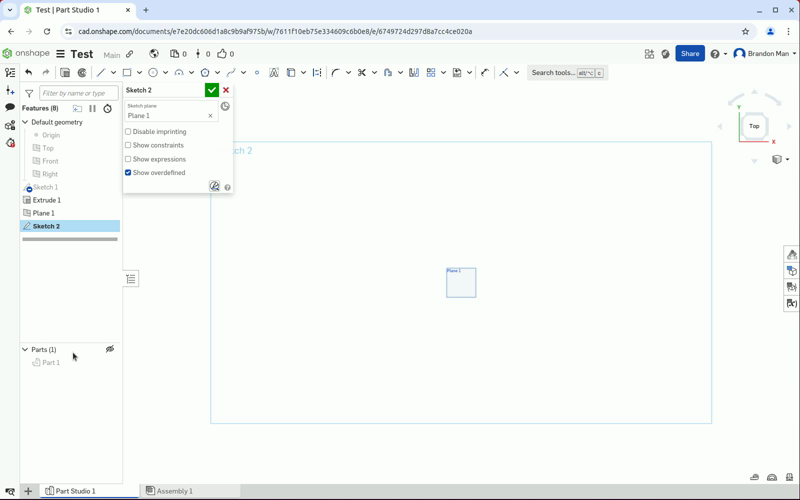
key(l)
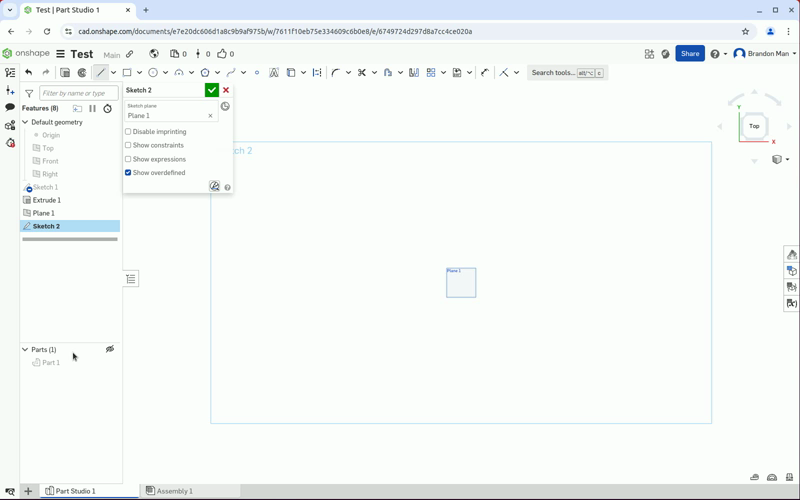
key_down(shift)
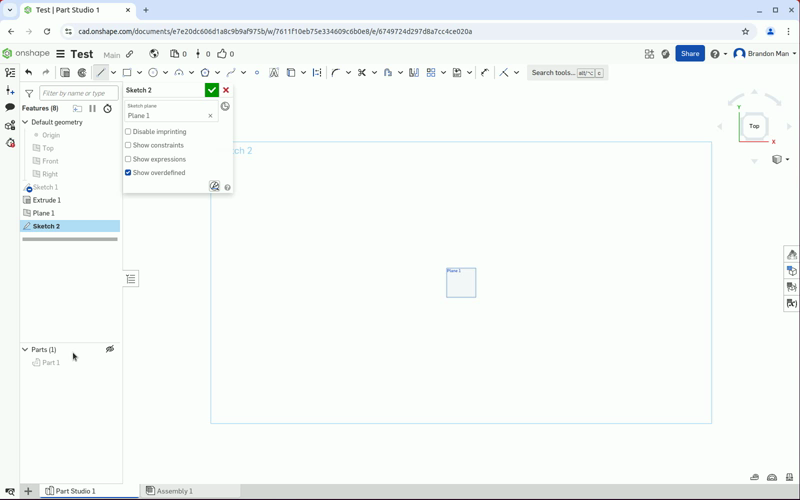
mouse_move(419, 305)
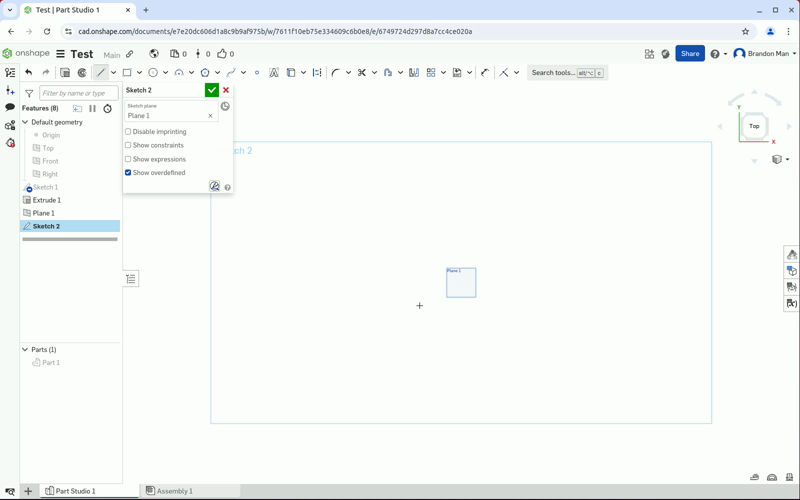
click(419, 305)
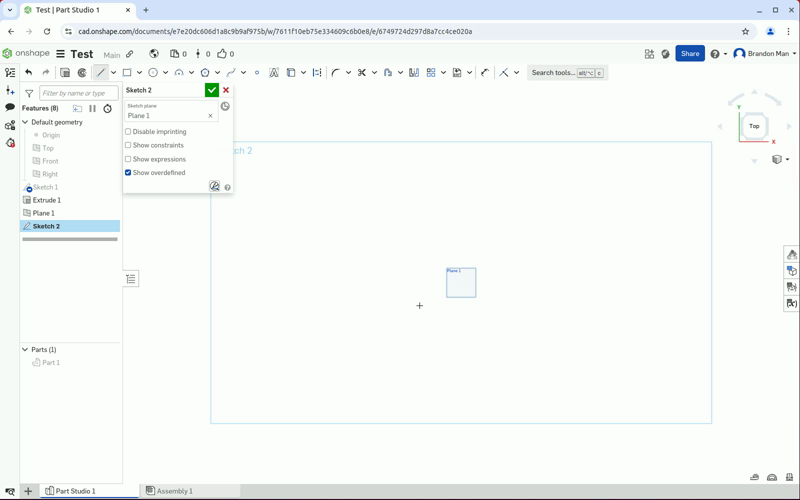
key_up(shift)
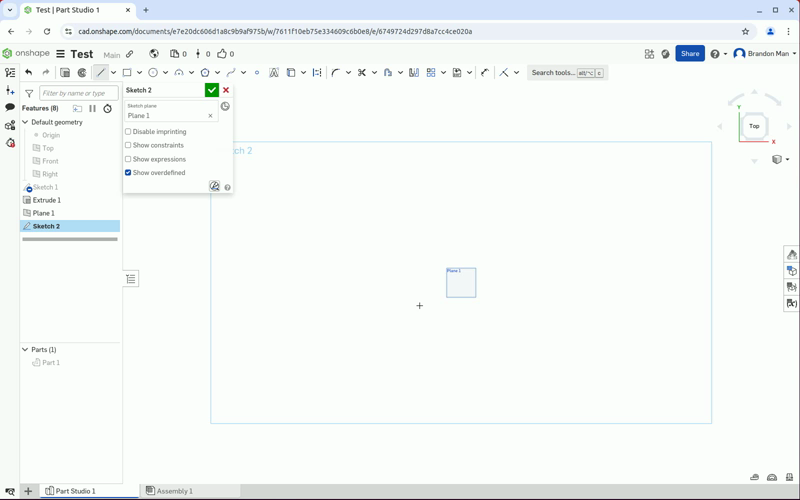
key_down(shift)
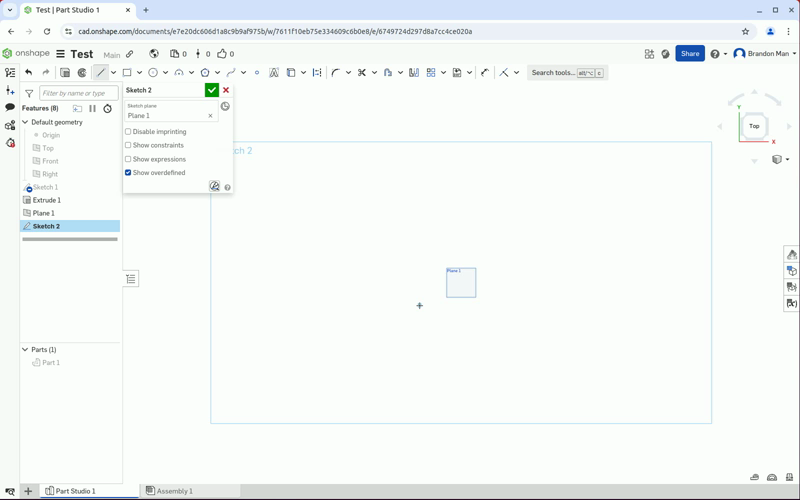
mouse_move(503, 305)
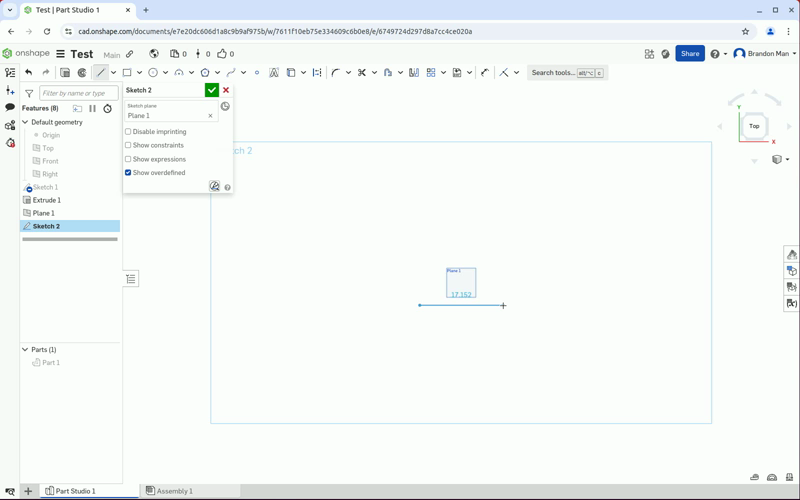
click(503, 305)
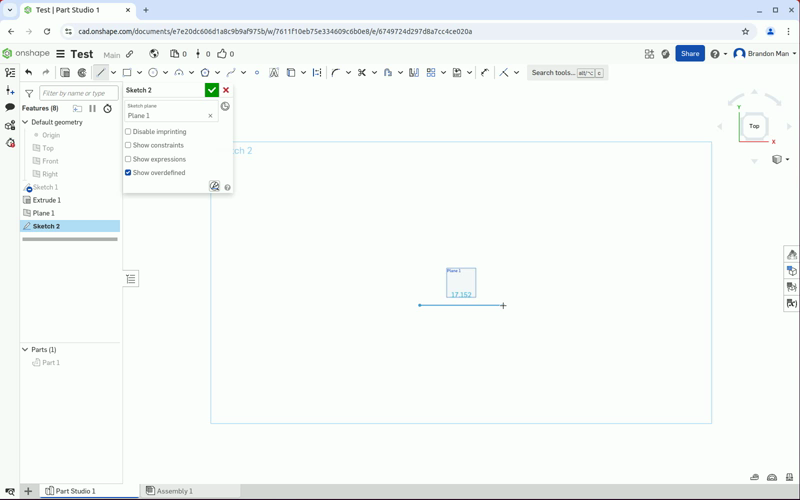
key_up(shift)
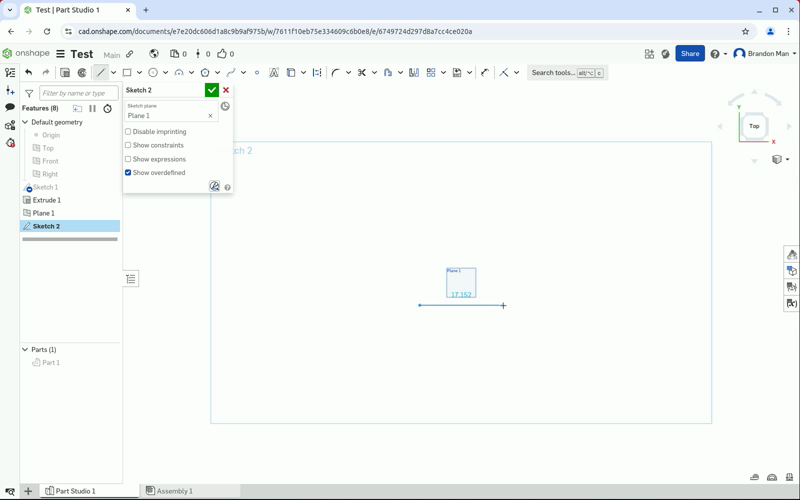
key_down(shift)
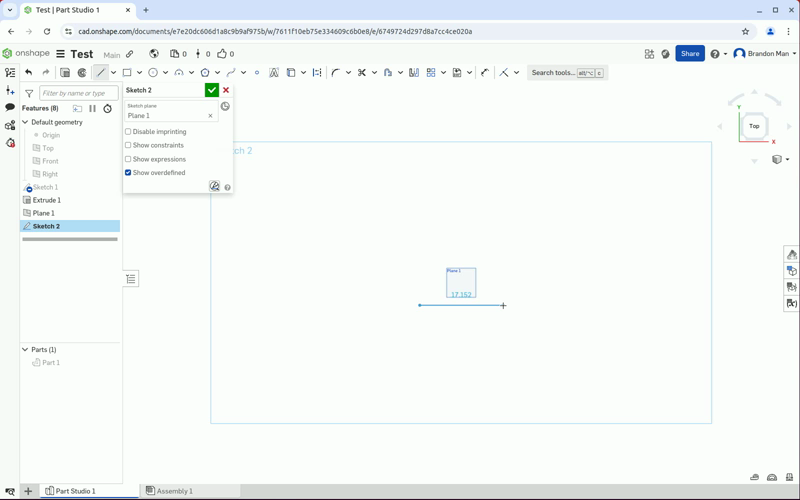
mouse_move(533, 305)
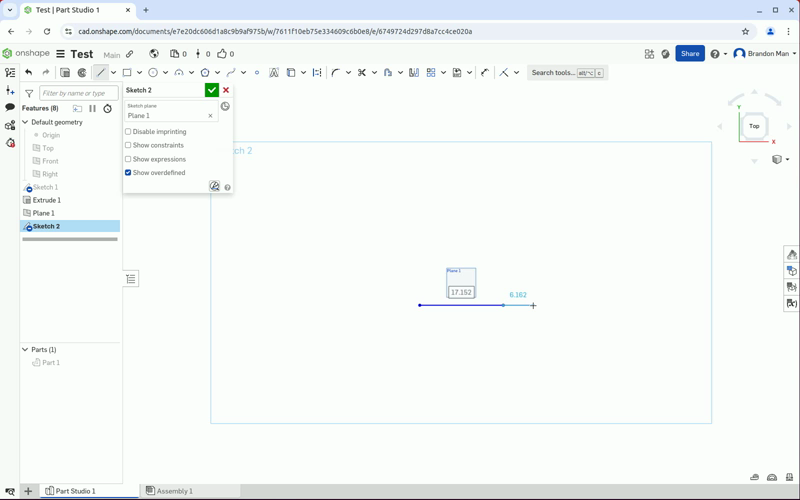
mouse_move(503, 259)
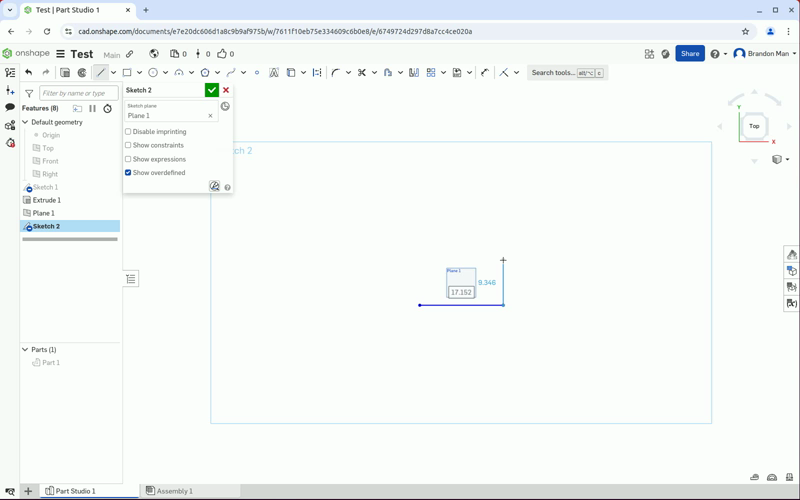
click(503, 259)
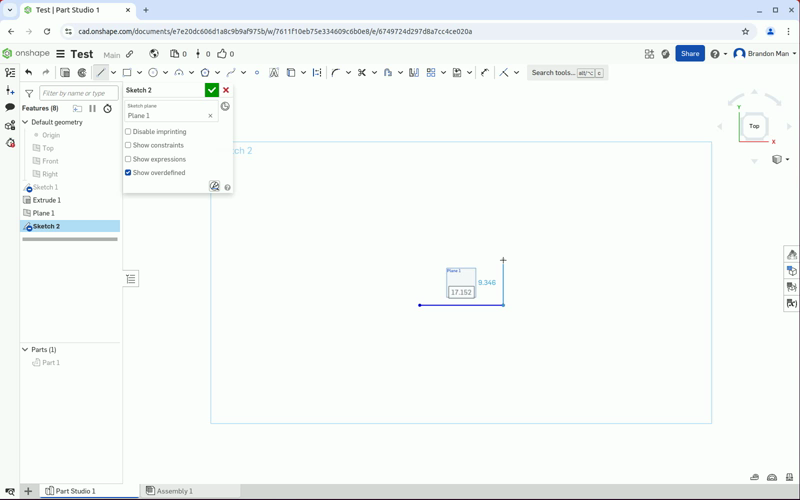
key_up(shift)
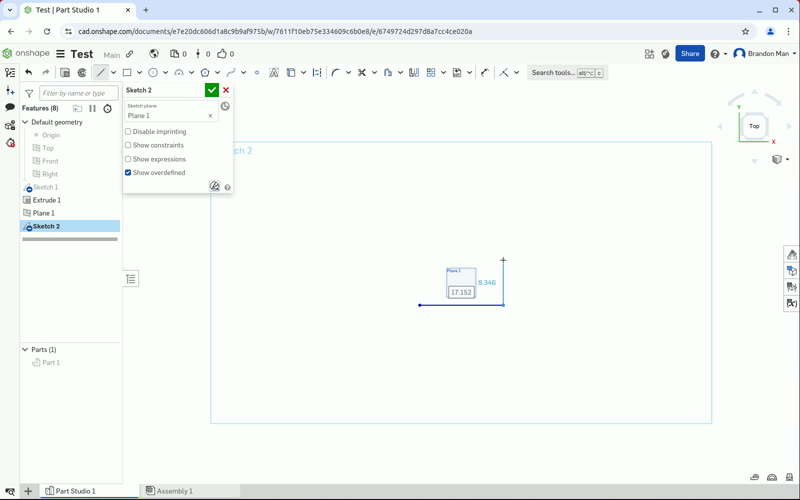
key_down(shift)
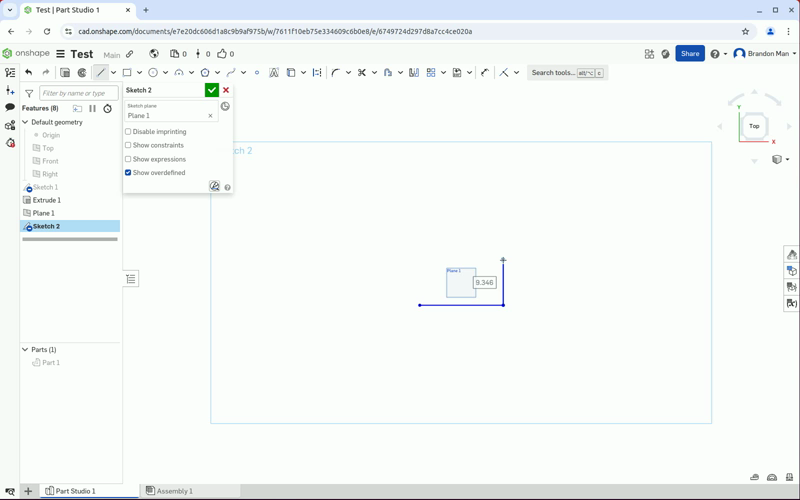
mouse_move(419, 259)
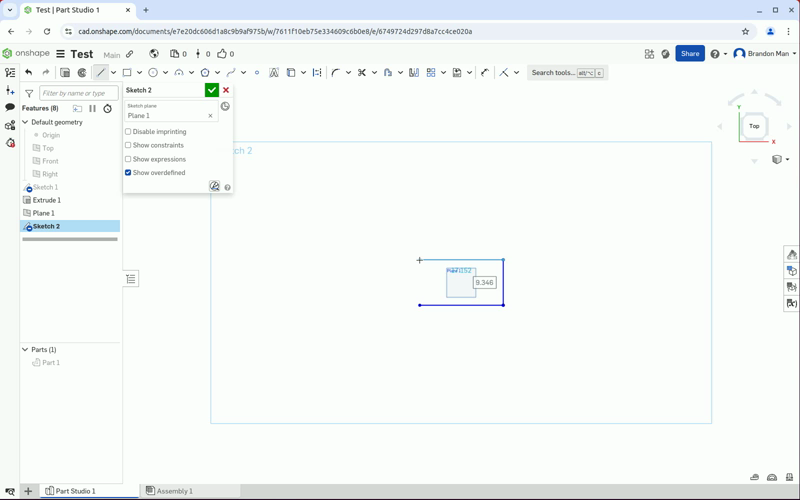
click(419, 259)
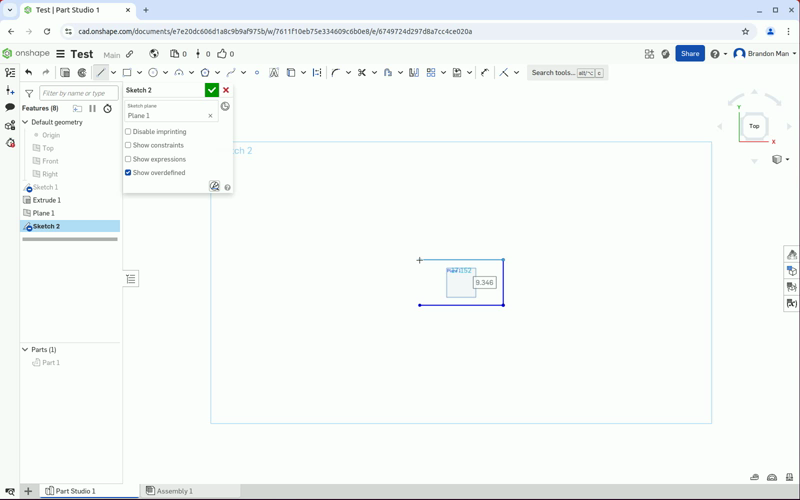
key_up(shift)
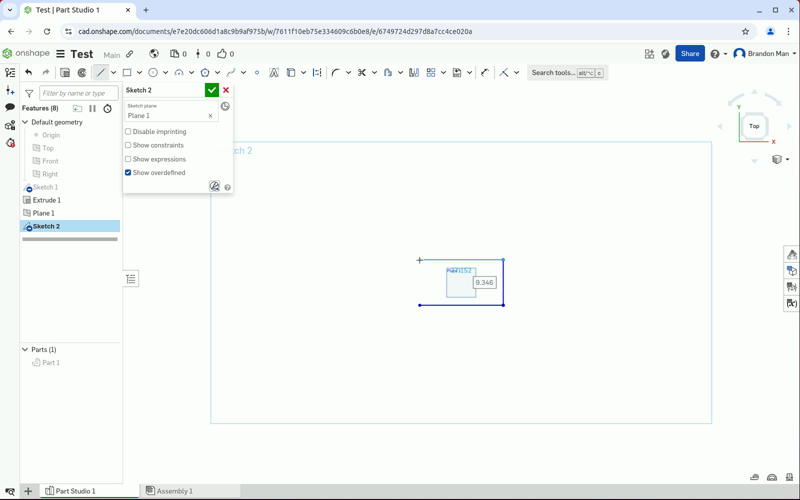
mouse_move(449, 259)
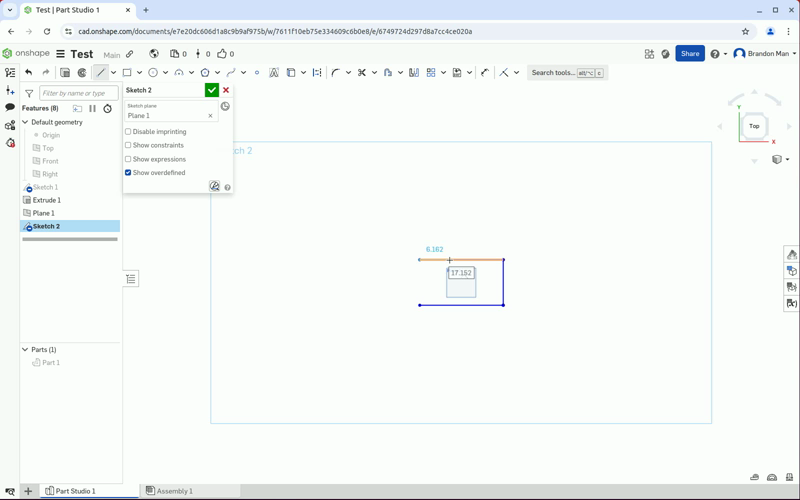
key_down(shift)
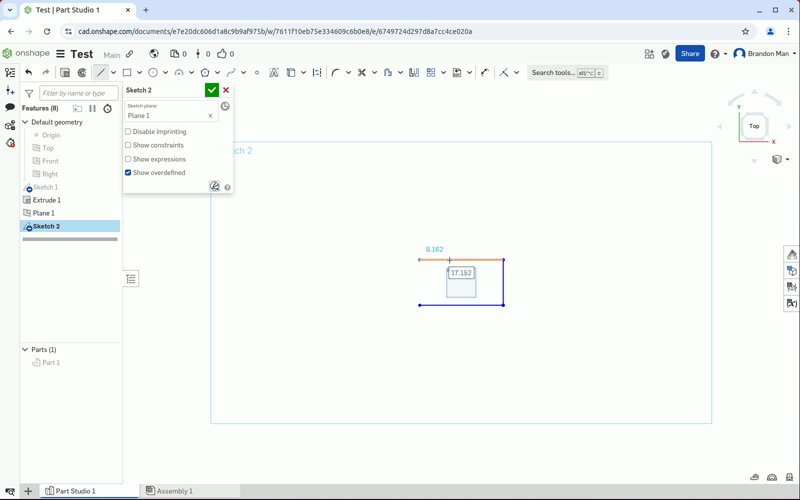
mouse_move(419, 305)
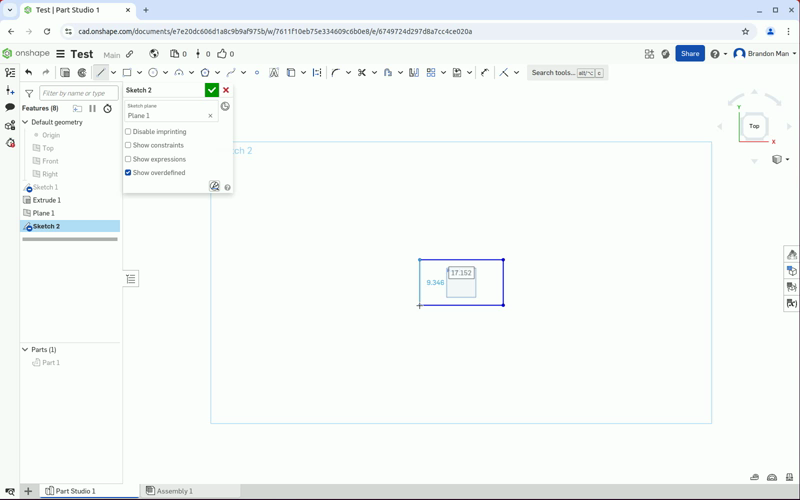
key_up(shift)
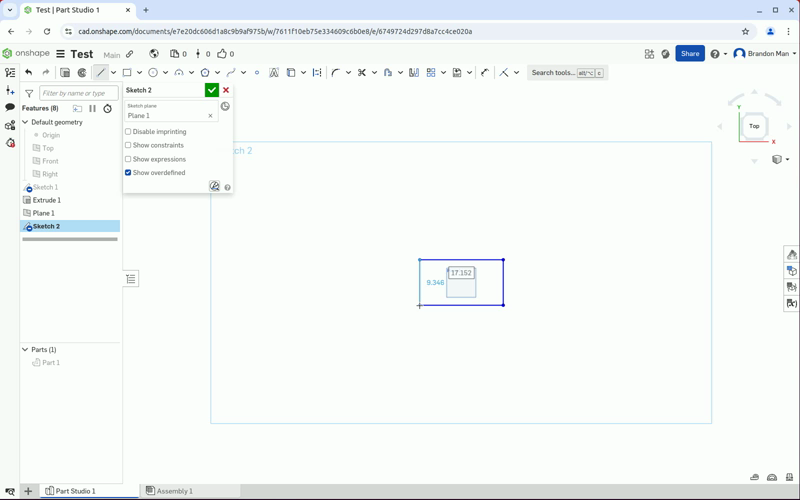
click(419, 305)
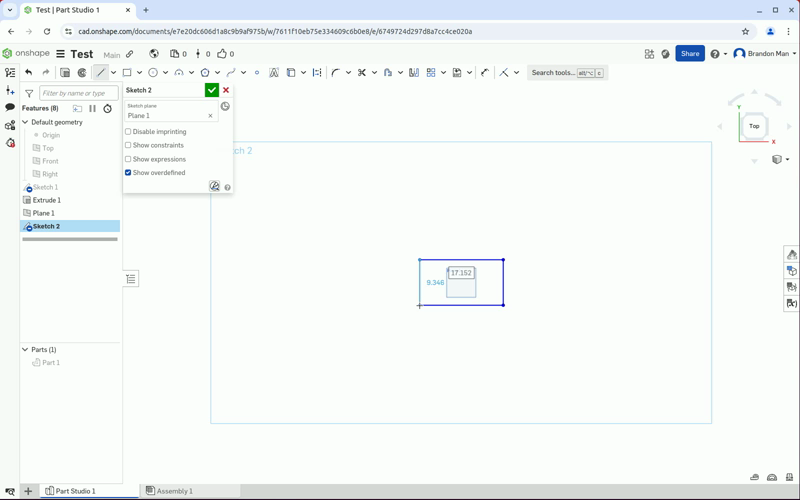
key(esc)
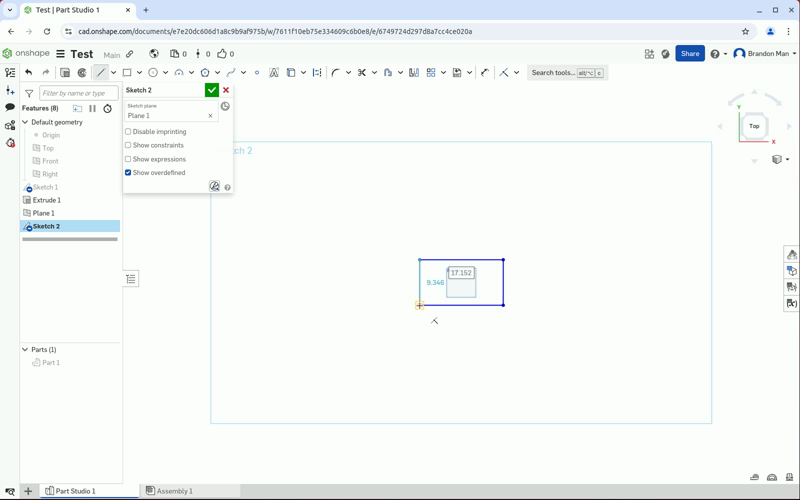
mouse_move(491, 281)
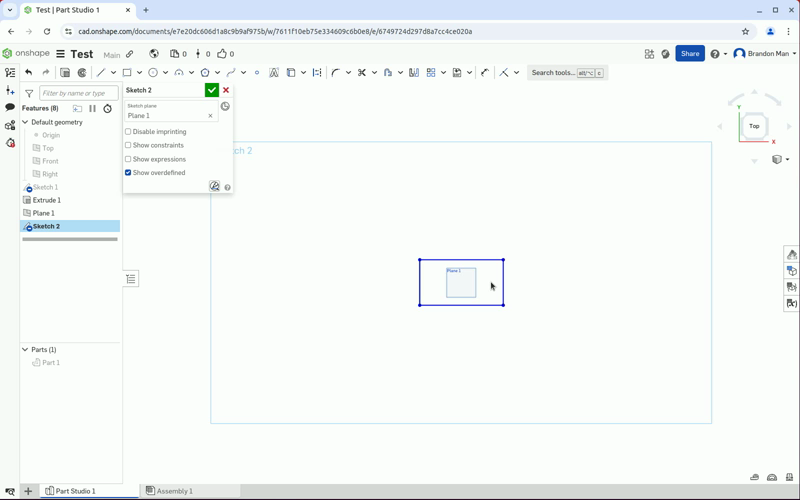
click(491, 281)
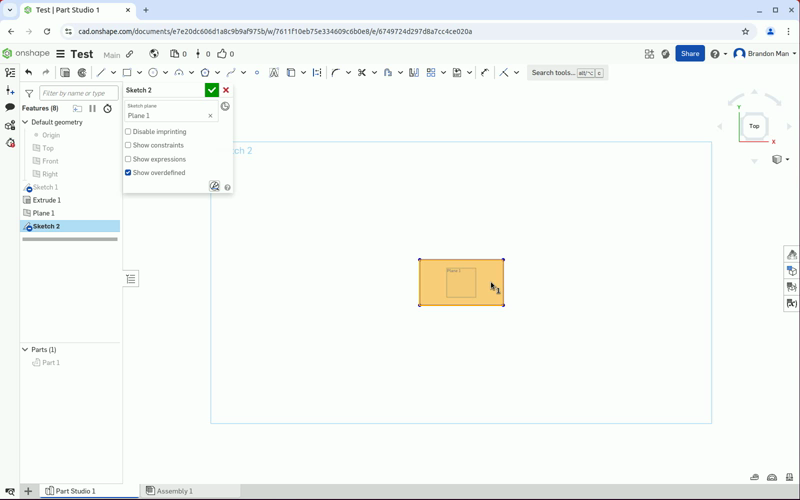
mouse_move(73, 352)
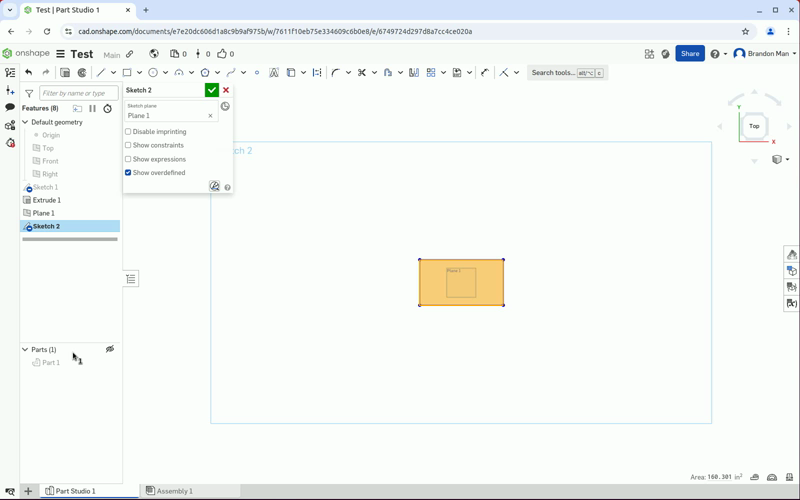
key(shift+y)
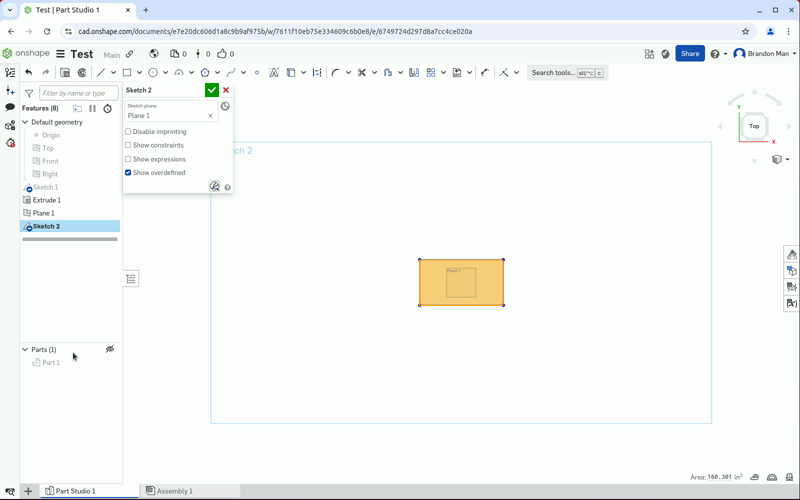
key(shift+e)
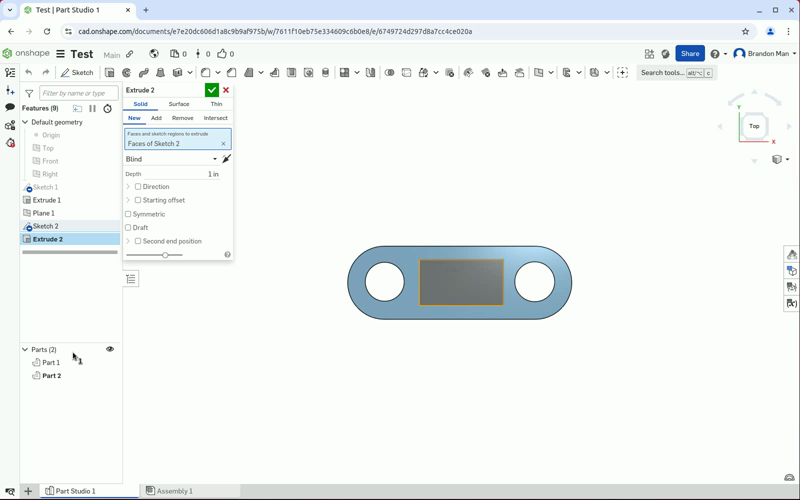
mouse_move(143, 106)
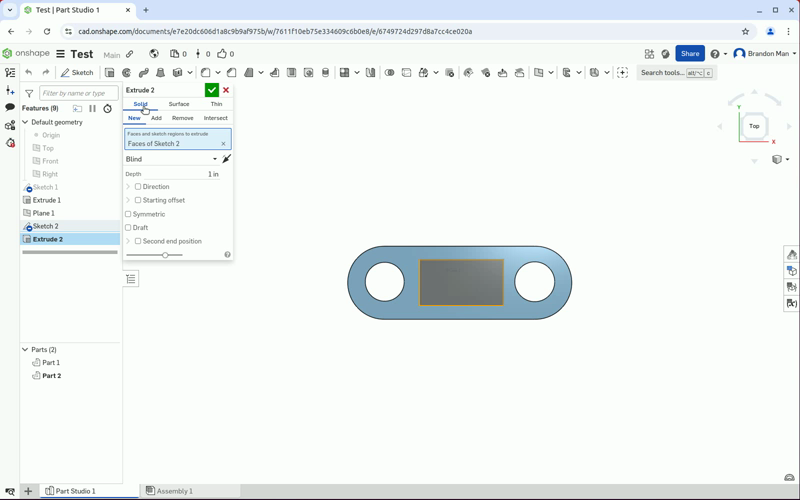
click(143, 106)
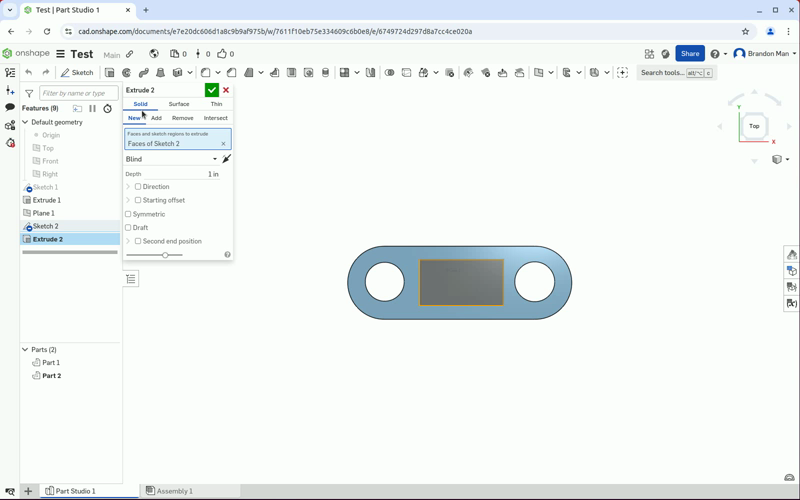
mouse_move(137, 120)
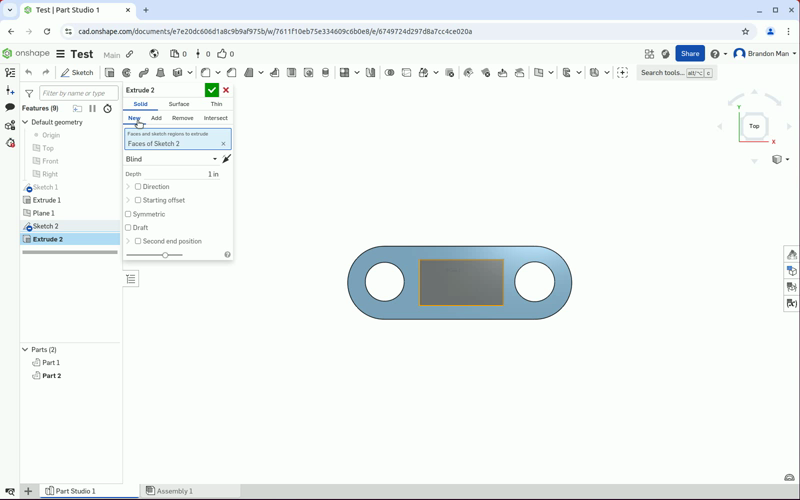
click(137, 120)
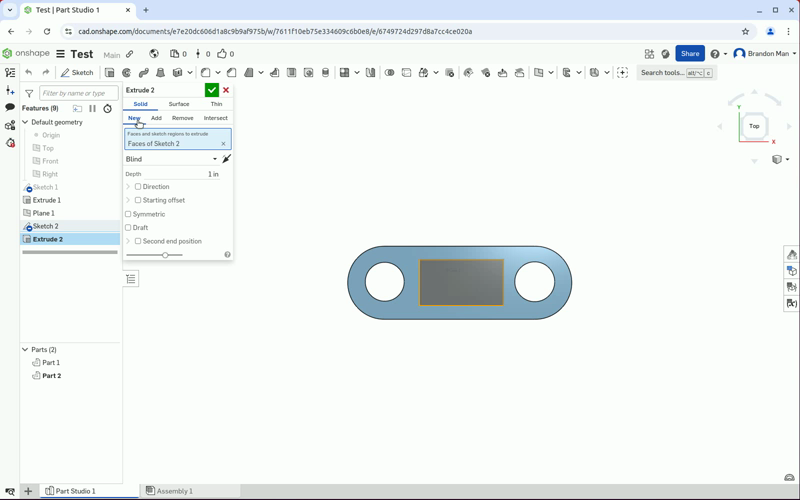
key(tab, 4)
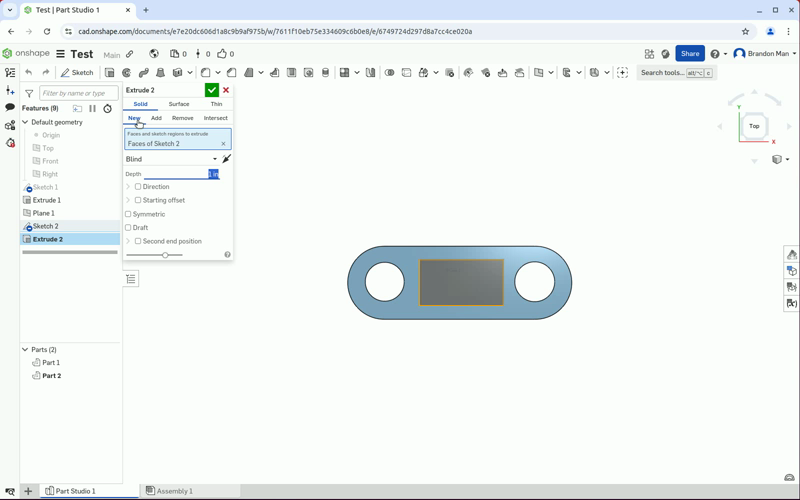
text(11.554)
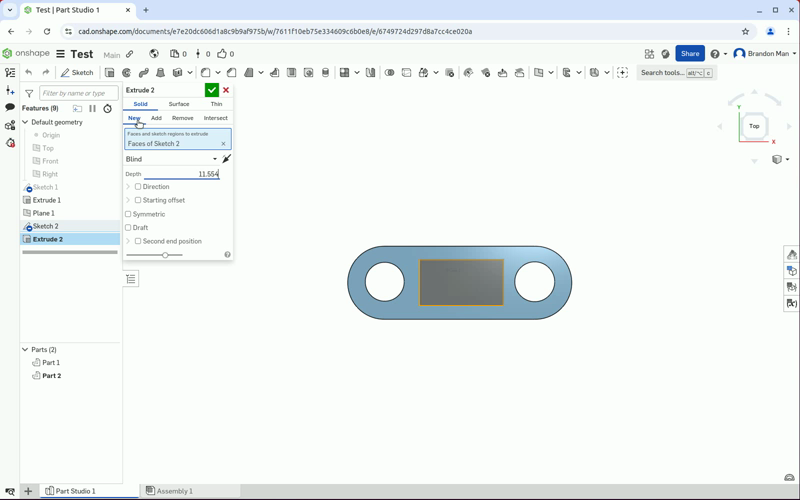
key(enter)
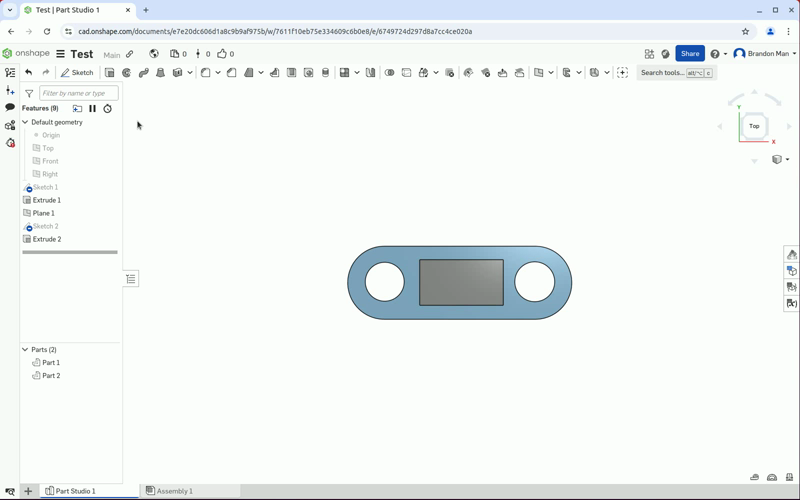
key(shift+h)
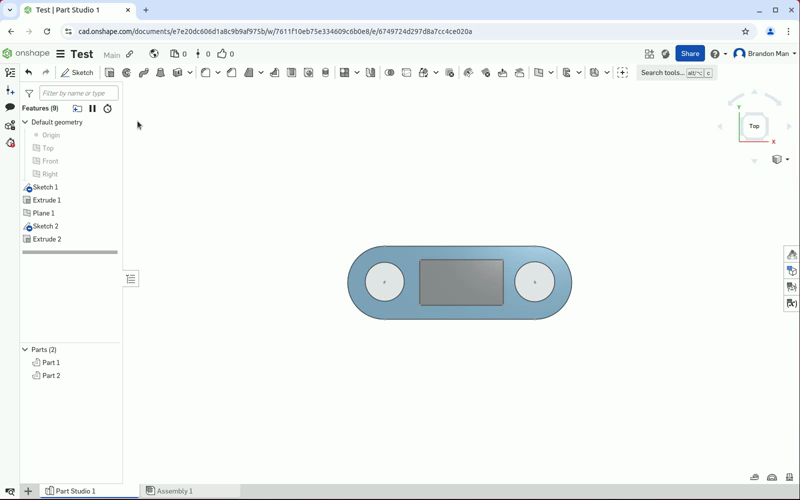
key(shift+h)
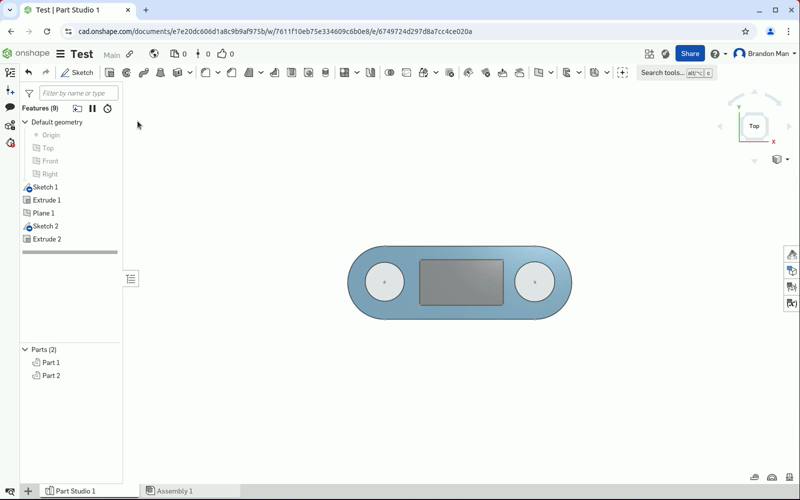
key(shift+7)
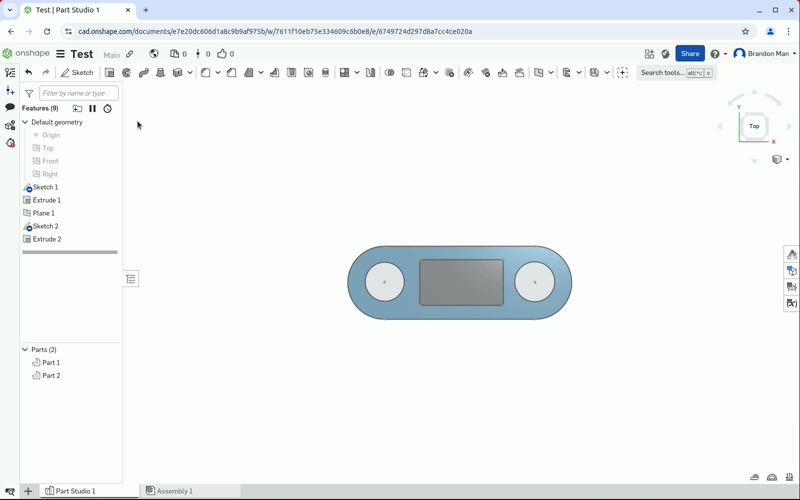
key(up, 3)
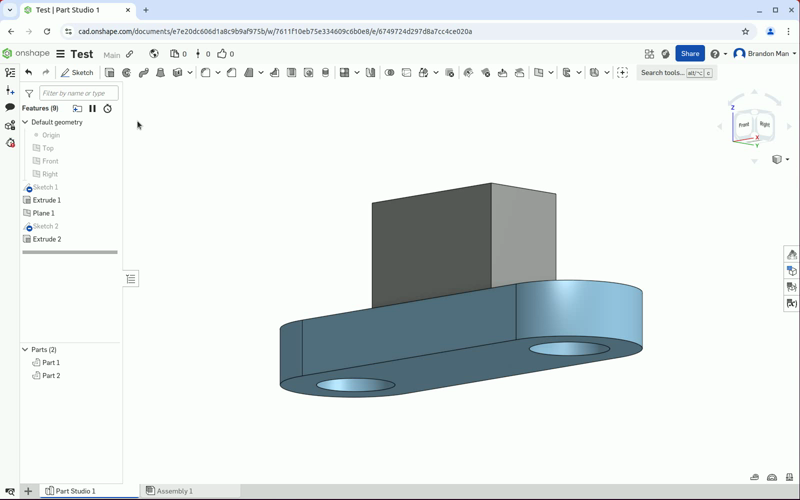
key(left, 3)
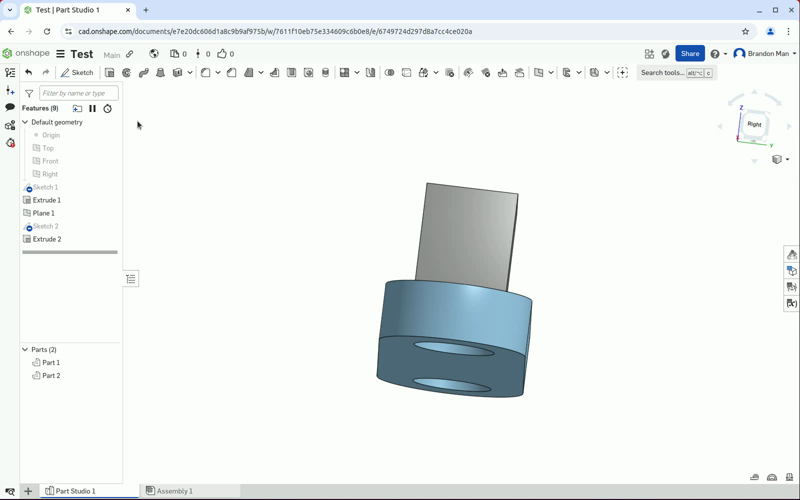
key(right, 3)
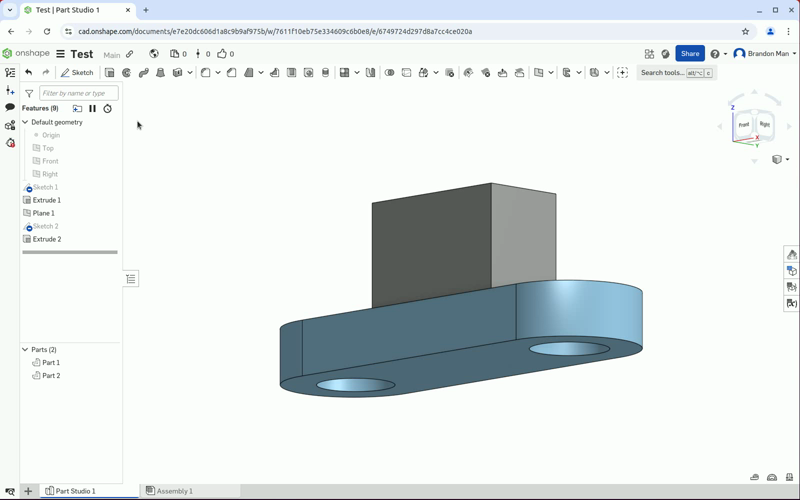
key(down, 3)
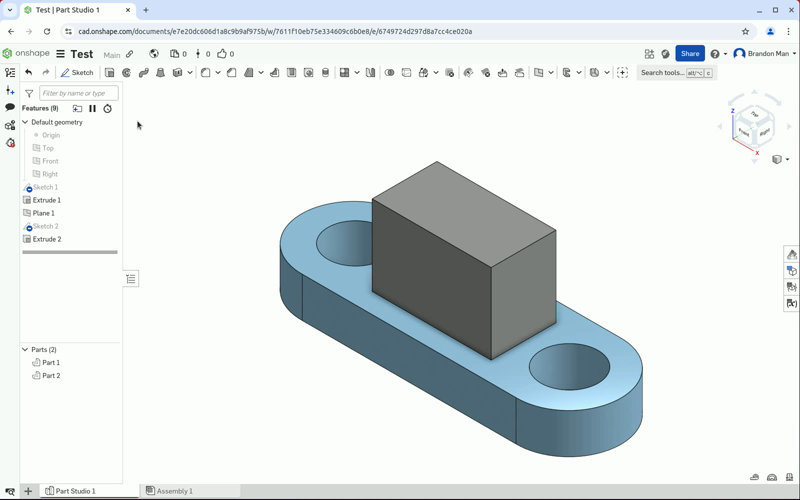
mouse_move(73, 189)
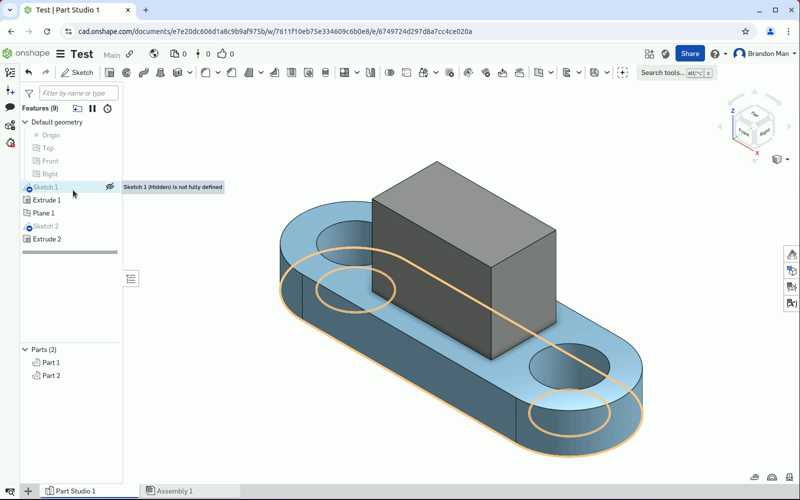
click(73, 189)